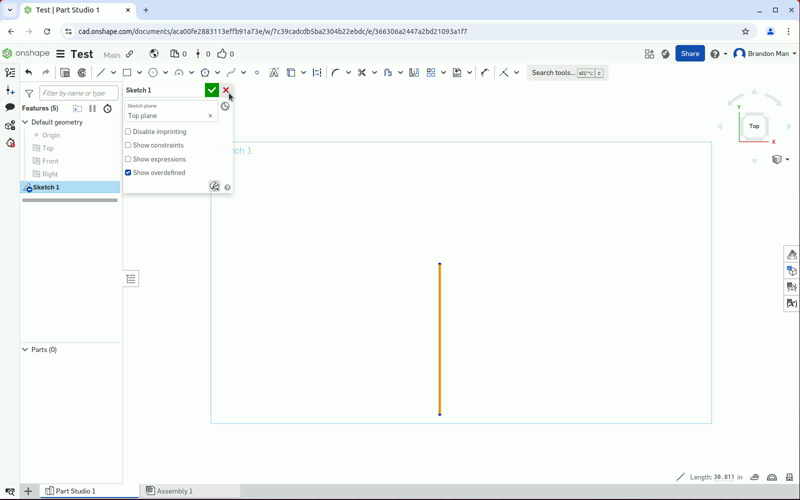
key(shift+h)
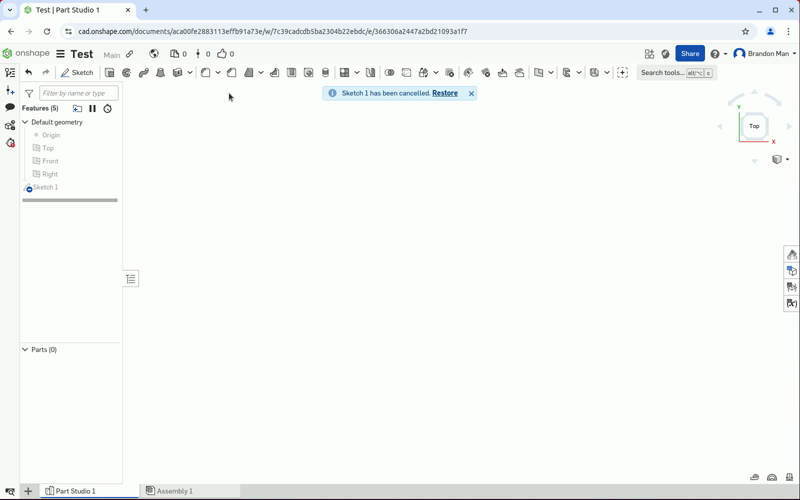
mouse_move(73, 352)
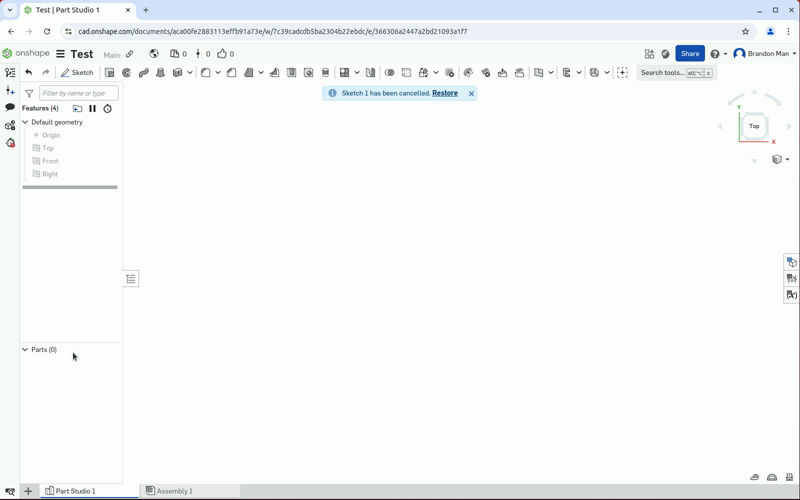
key(y)
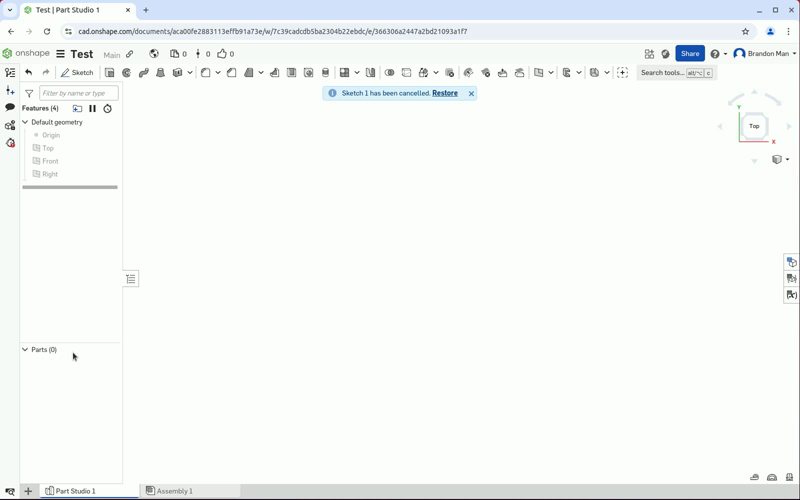
key(shift+p)
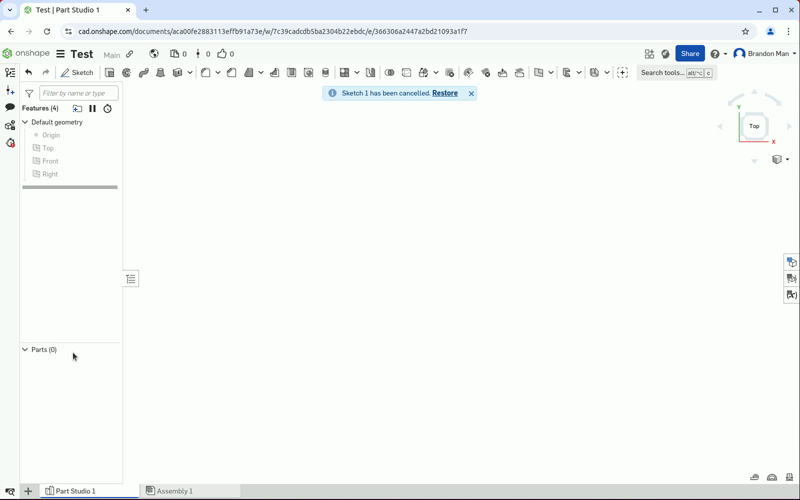
key(space)
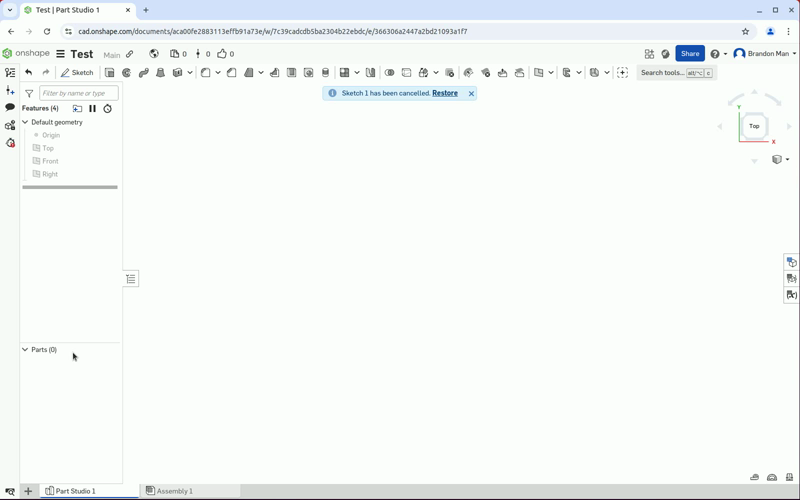
key_down(shift)
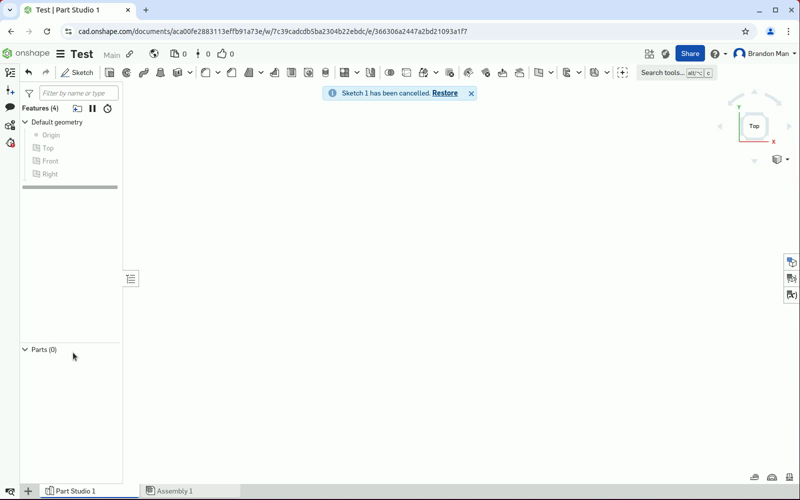
key(up)
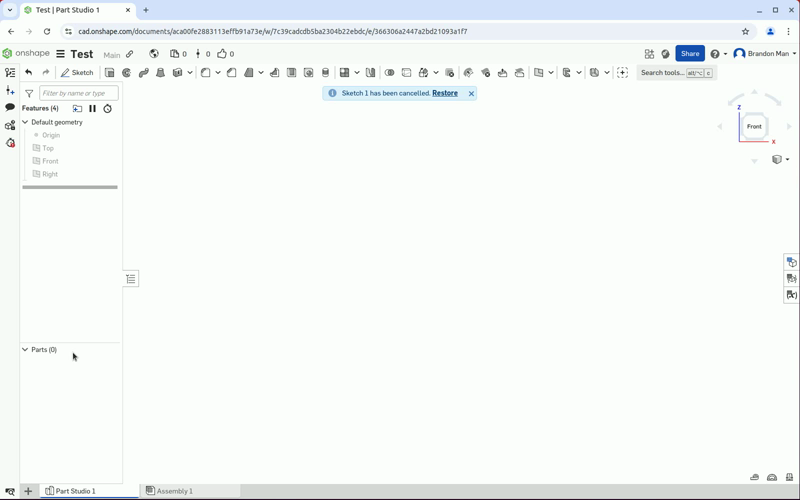
key_up(shift)
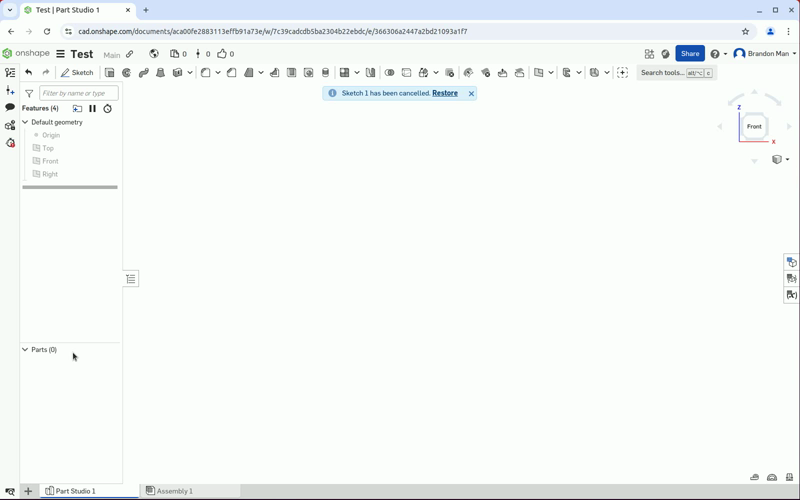
key(space)
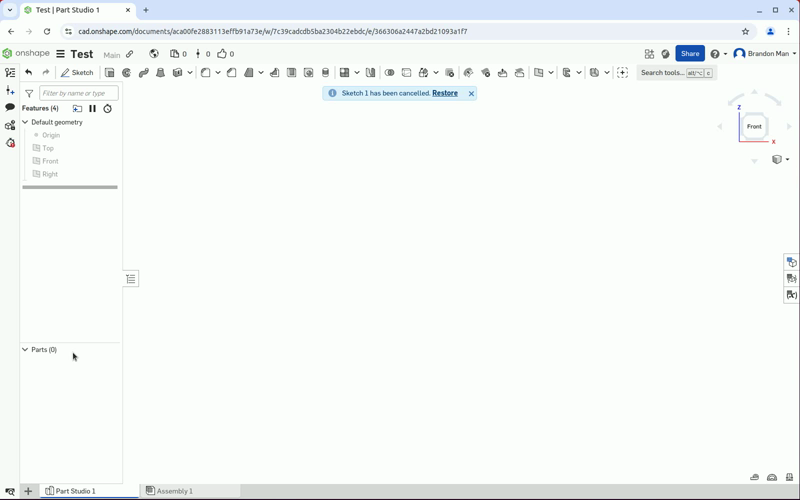
key_down(shift)
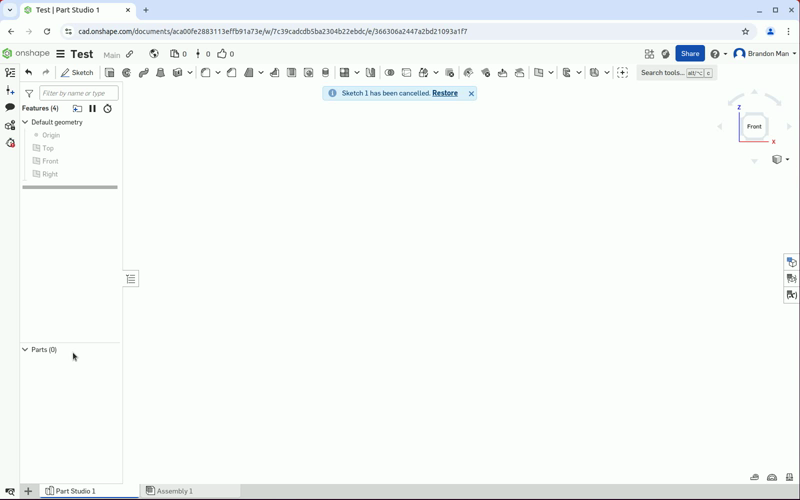
key(left)
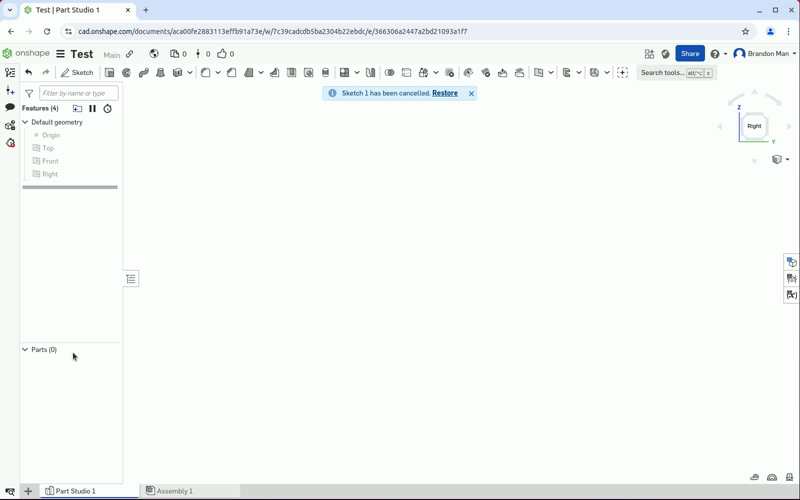
key_up(shift)
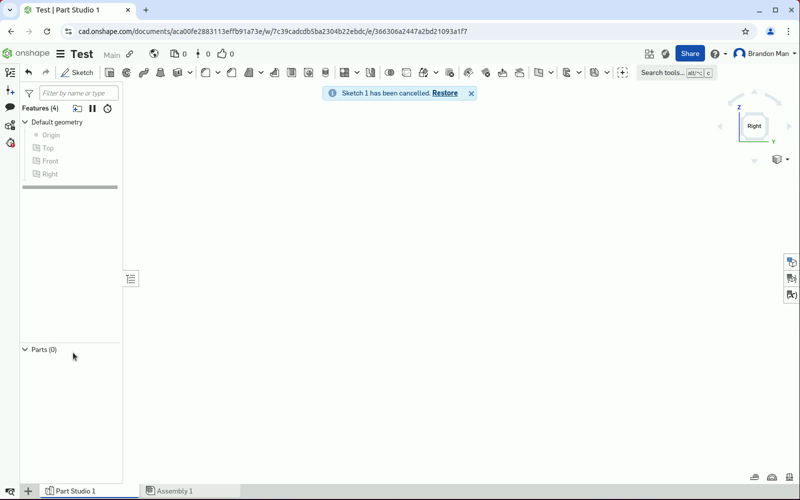
mouse_move(73, 352)
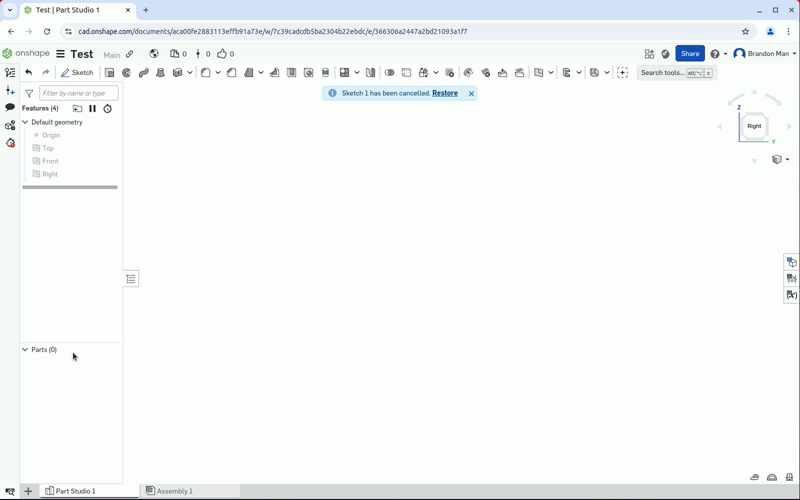
key(shift+y)
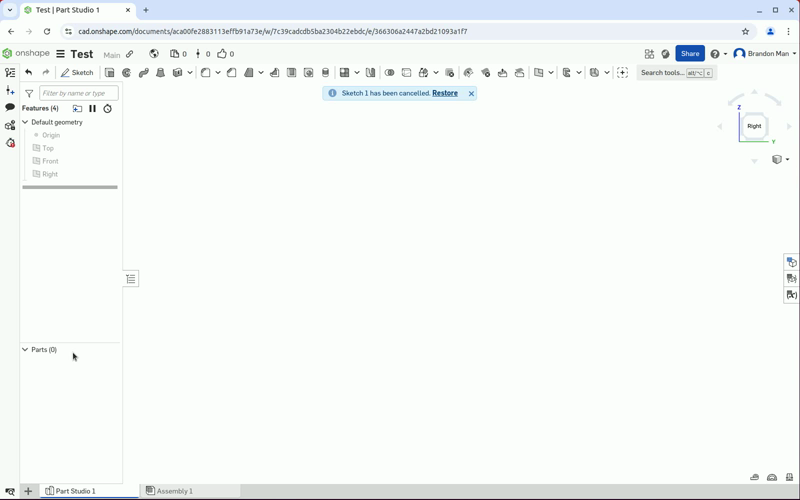
key(shift+s)
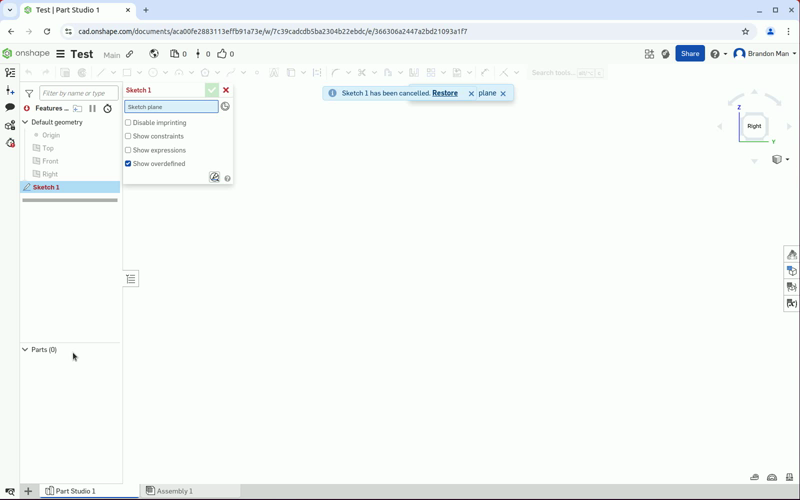
mouse_move(73, 176)
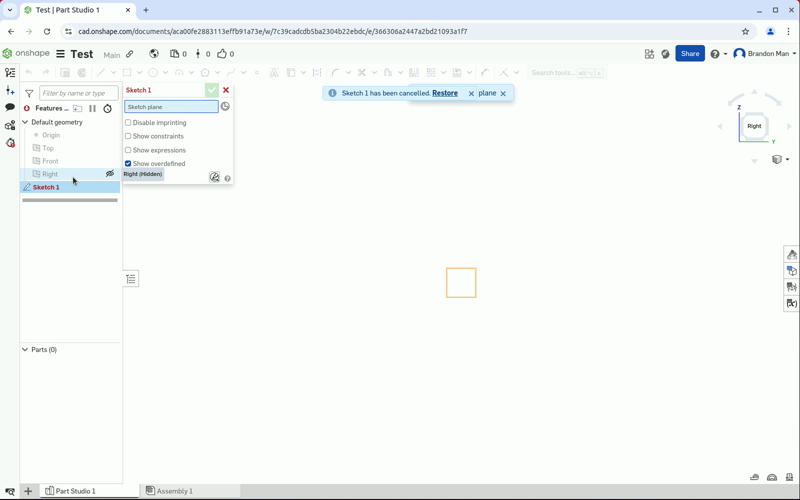
click(73, 176)
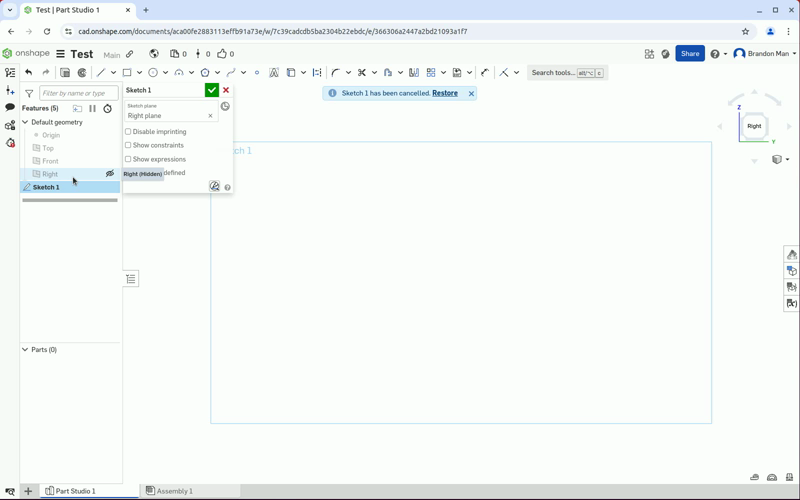
mouse_move(73, 352)
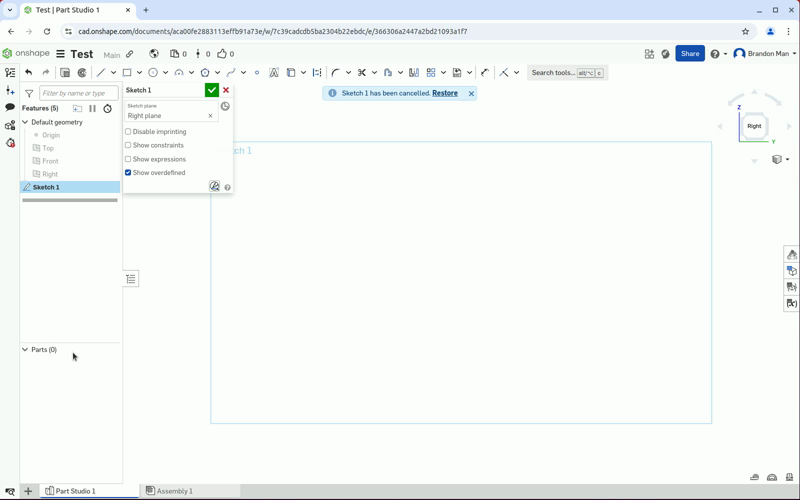
key(y)
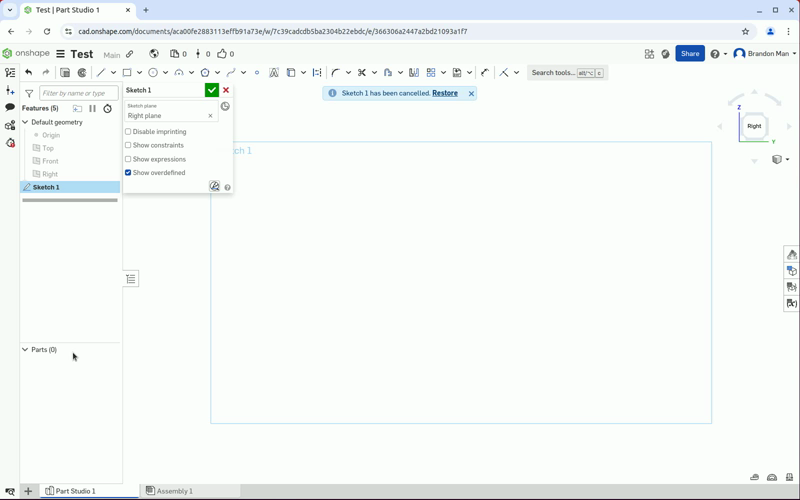
key(l)
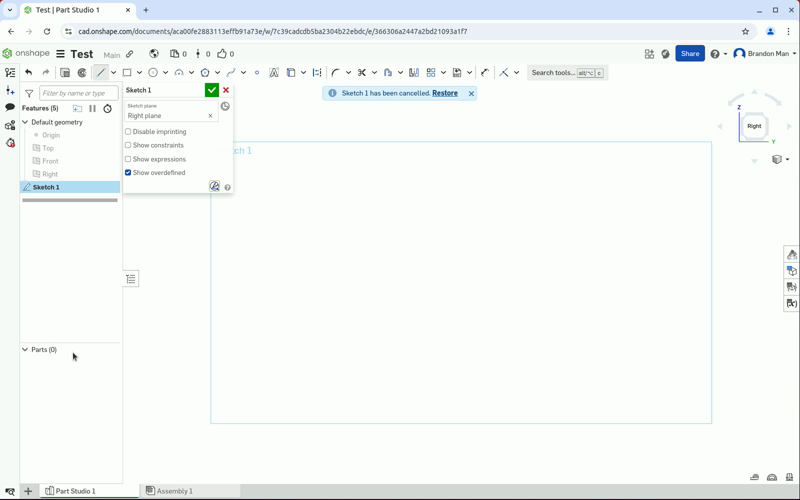
key_down(shift)
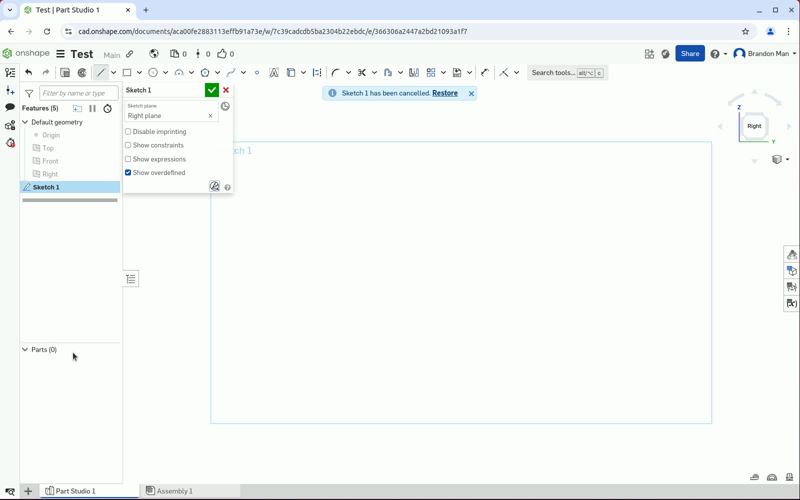
mouse_move(460, 282)
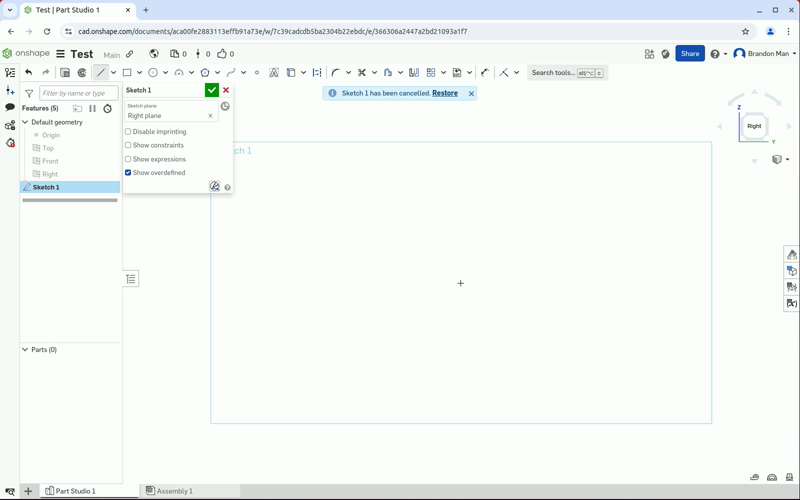
click(460, 282)
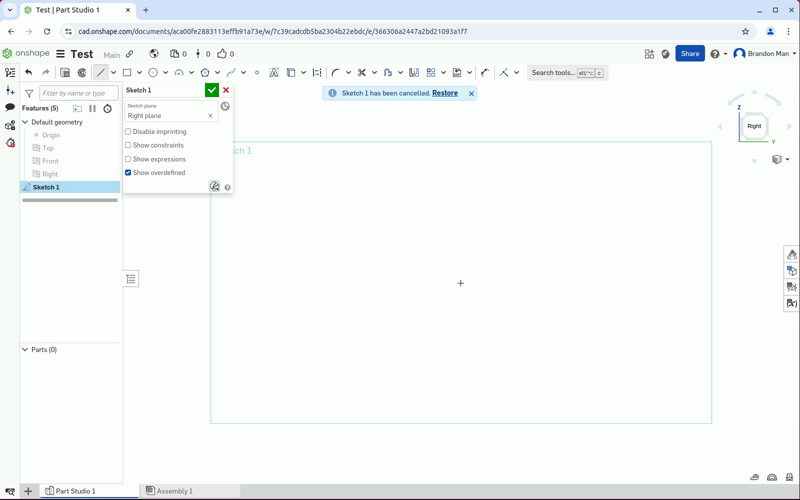
key_up(shift)
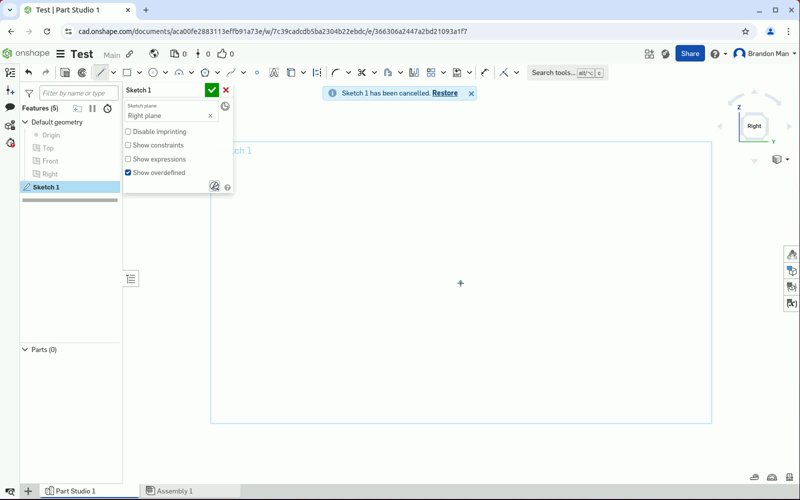
key_down(shift)
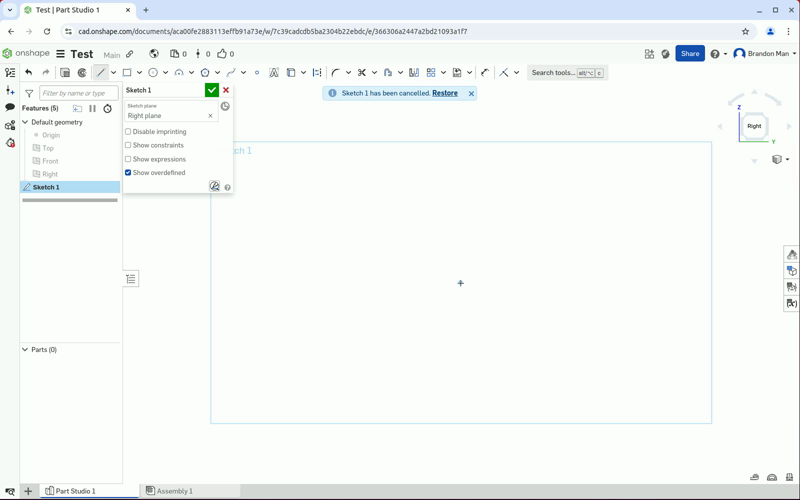
mouse_move(490, 282)
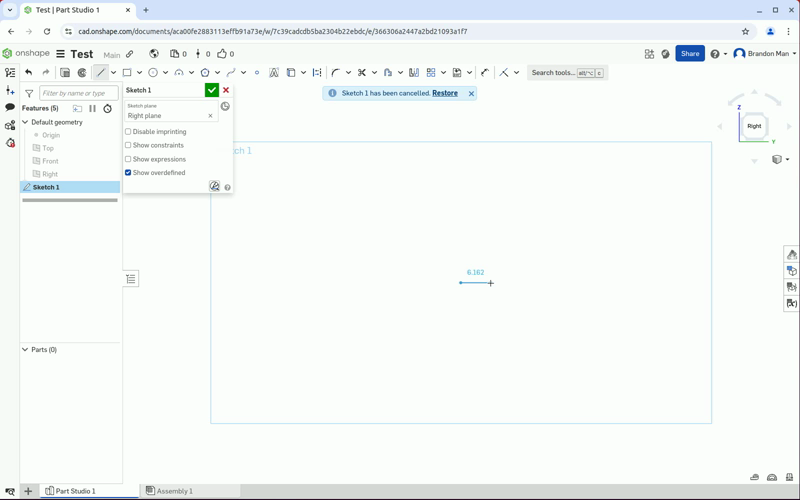
mouse_move(470, 282)
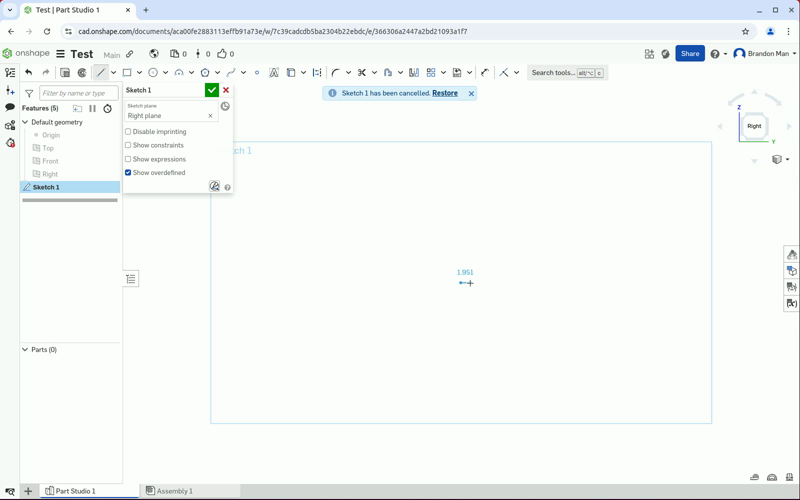
click(470, 282)
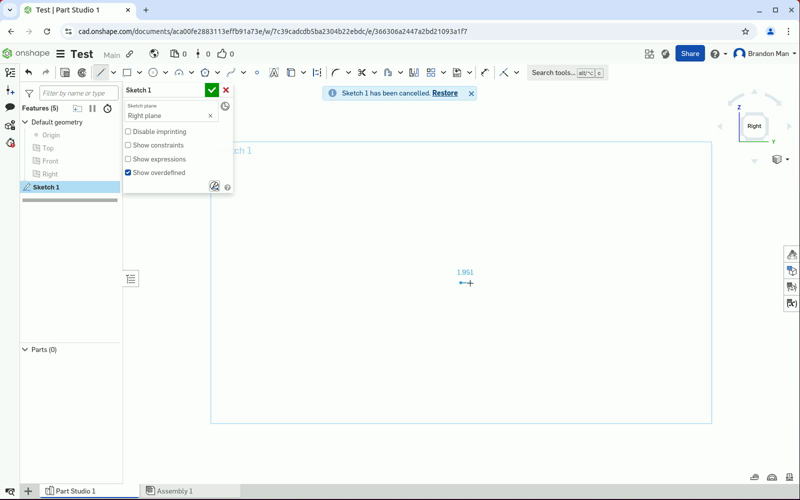
key_up(shift)
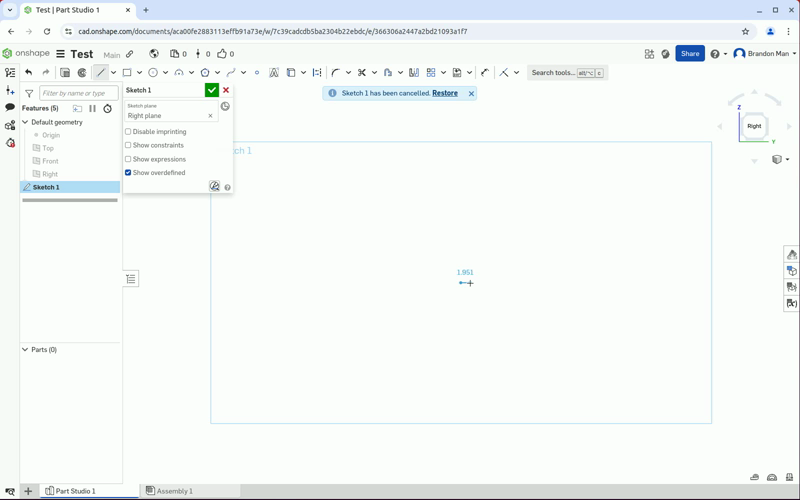
key_down(shift)
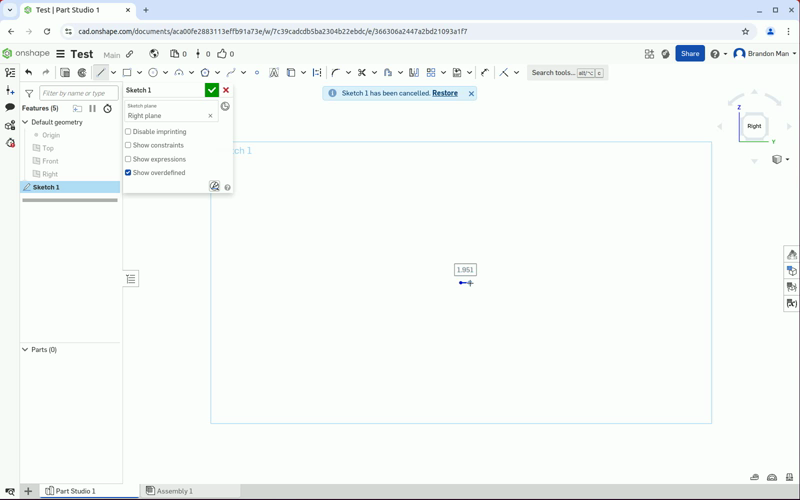
mouse_move(500, 282)
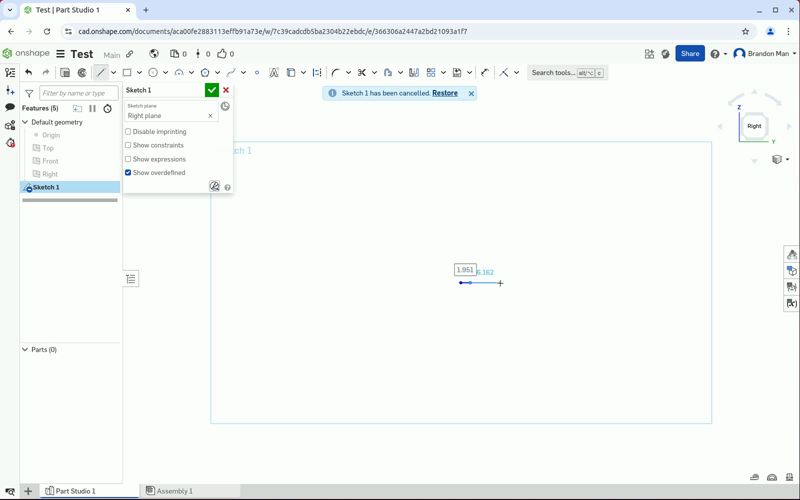
mouse_move(488, 265)
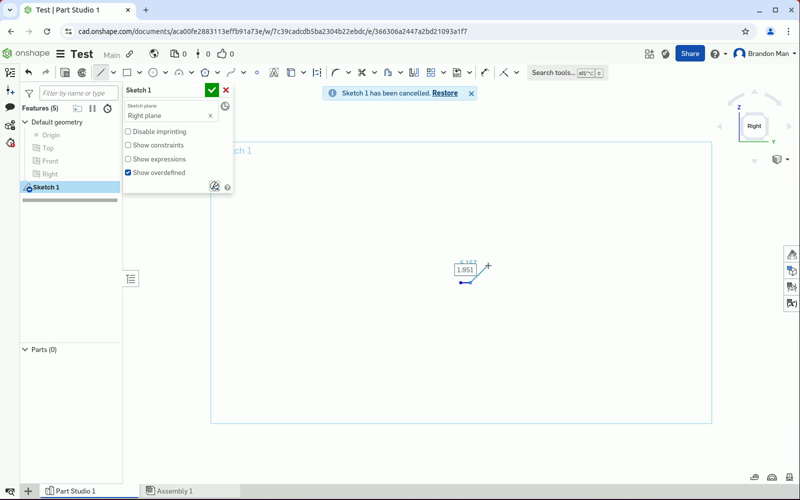
click(488, 265)
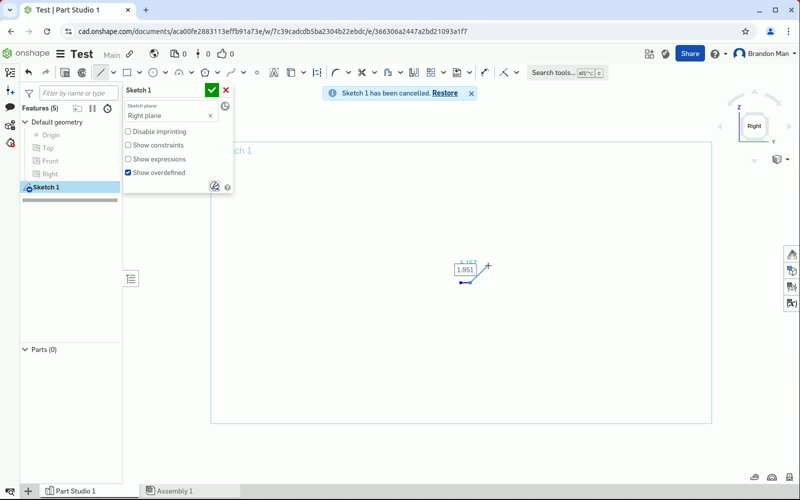
key_up(shift)
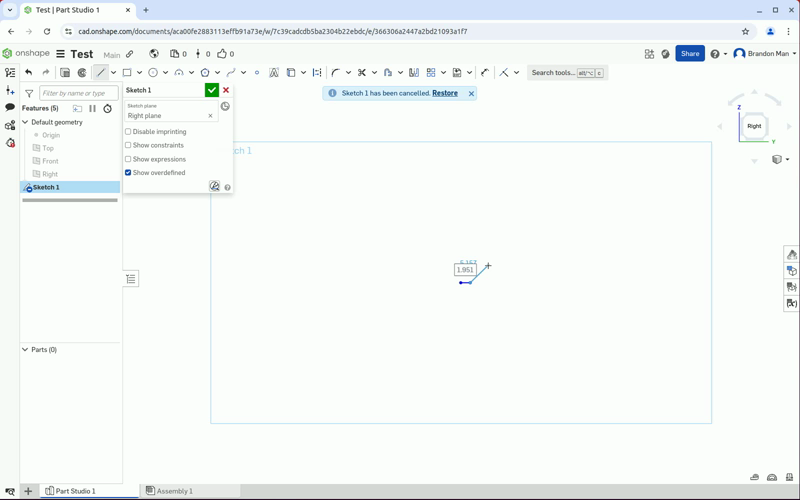
key_down(shift)
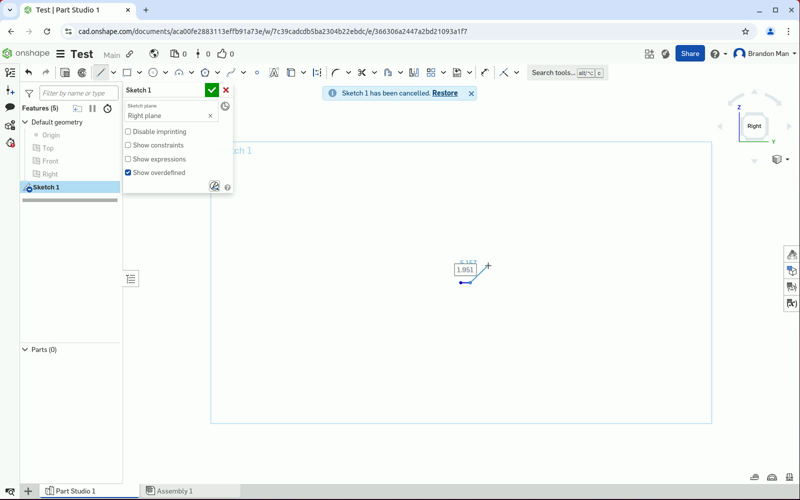
mouse_move(560, 192)
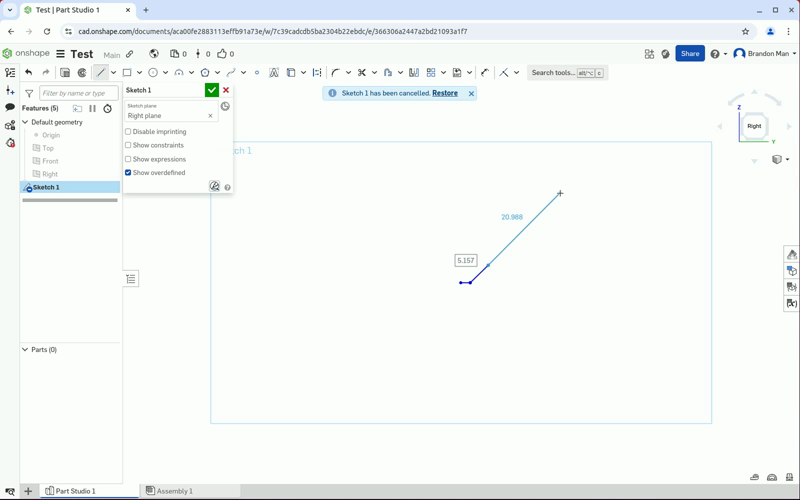
click(560, 192)
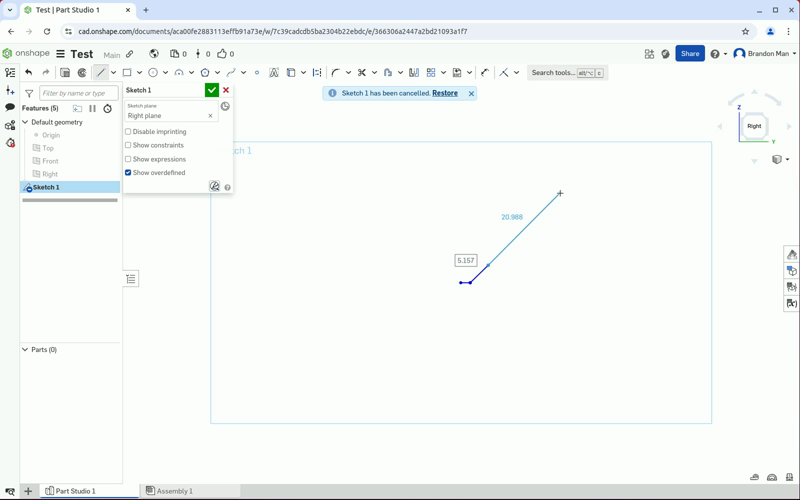
key_up(shift)
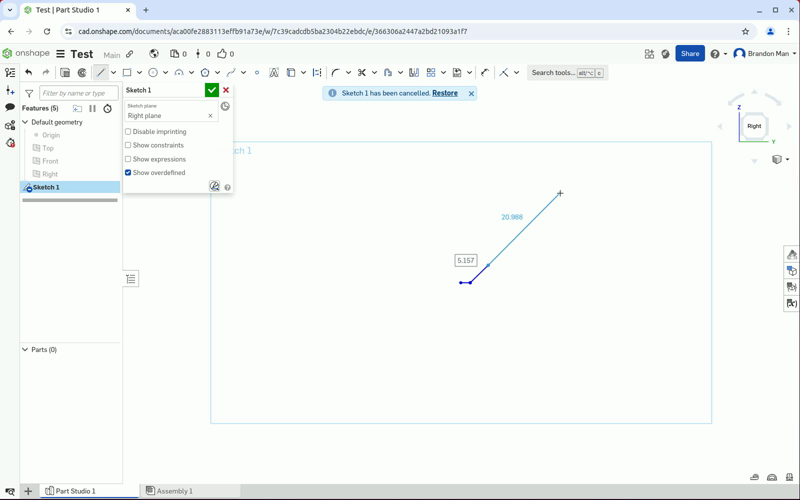
key_down(shift)
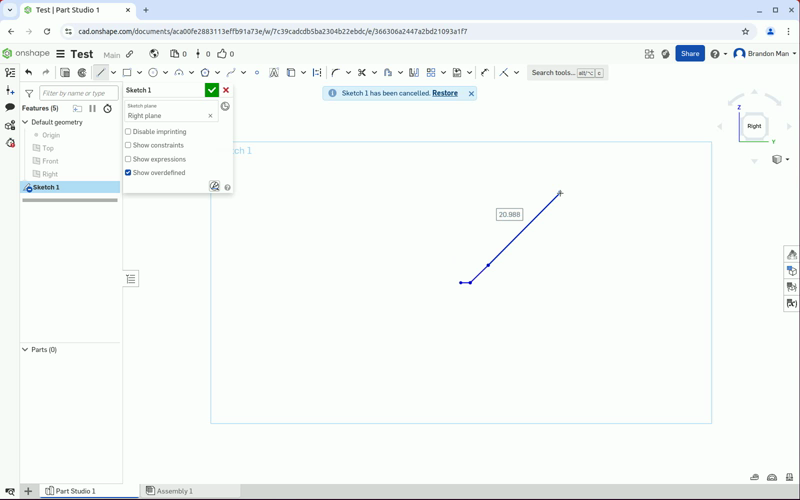
mouse_move(589, 192)
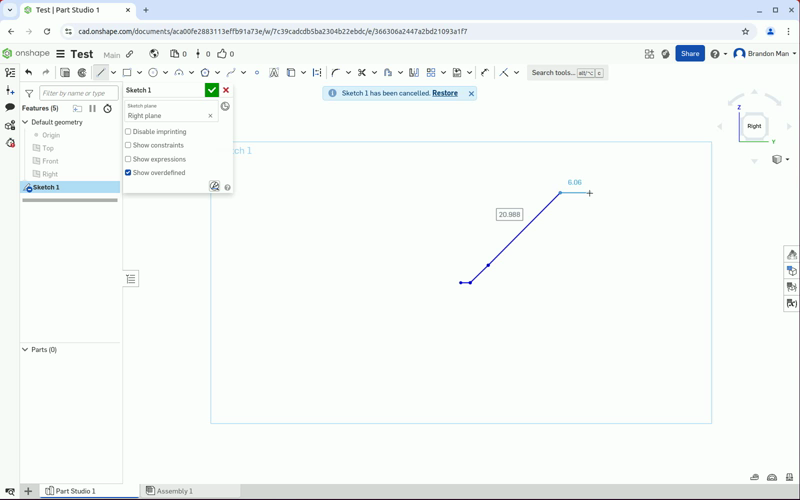
mouse_move(551, 192)
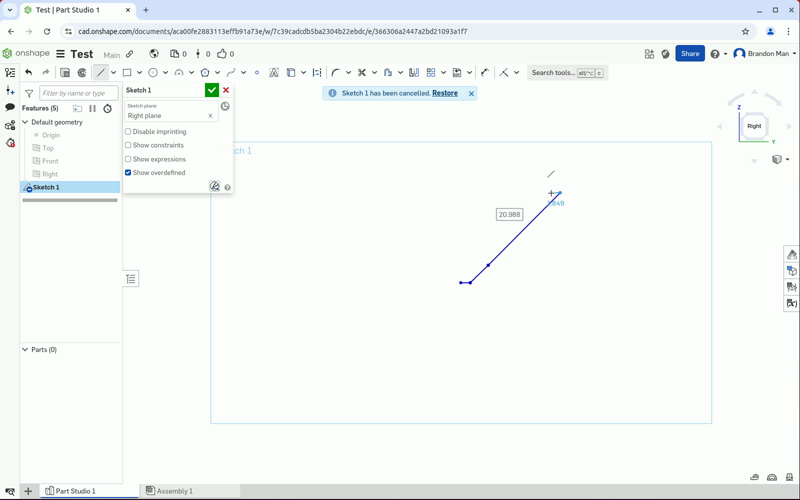
click(551, 192)
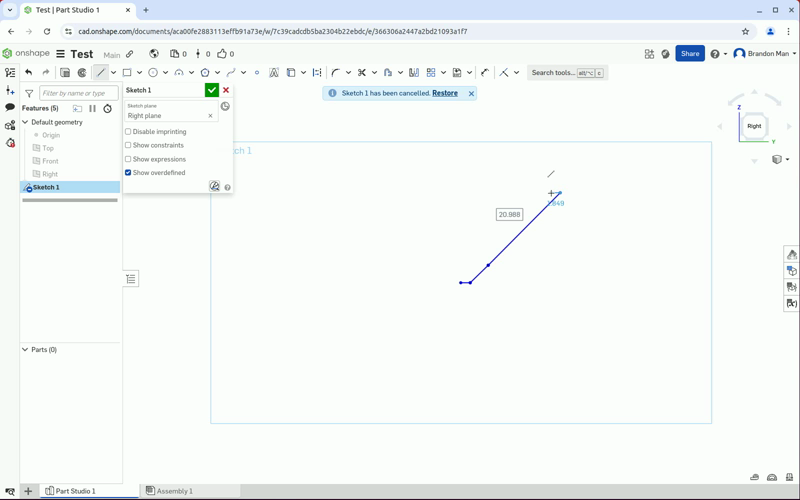
key_up(shift)
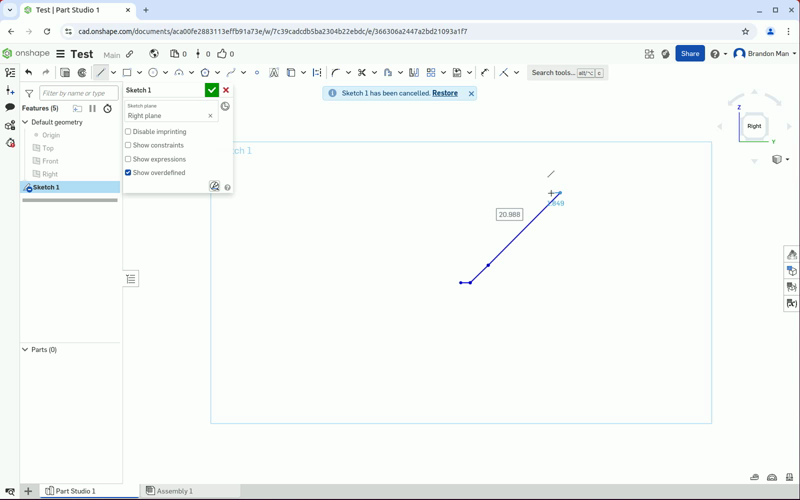
key_down(shift)
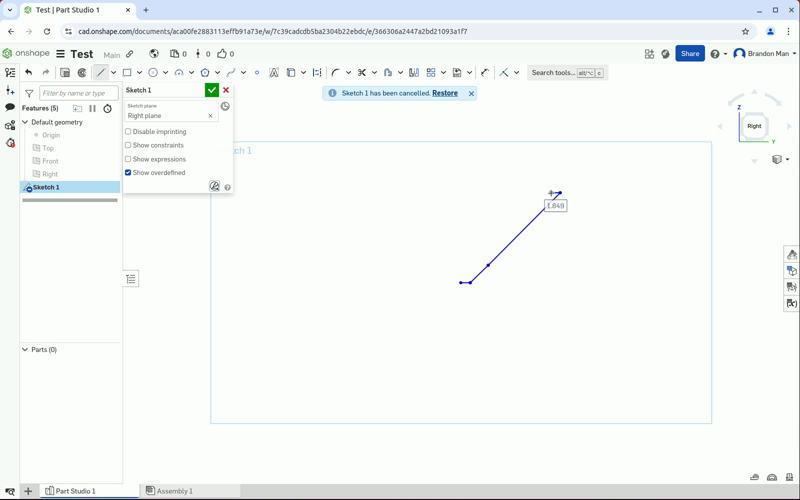
mouse_move(460, 282)
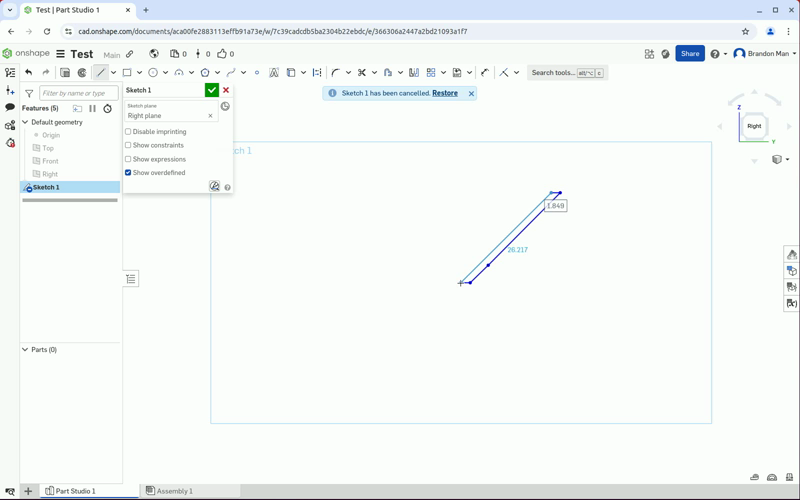
key_up(shift)
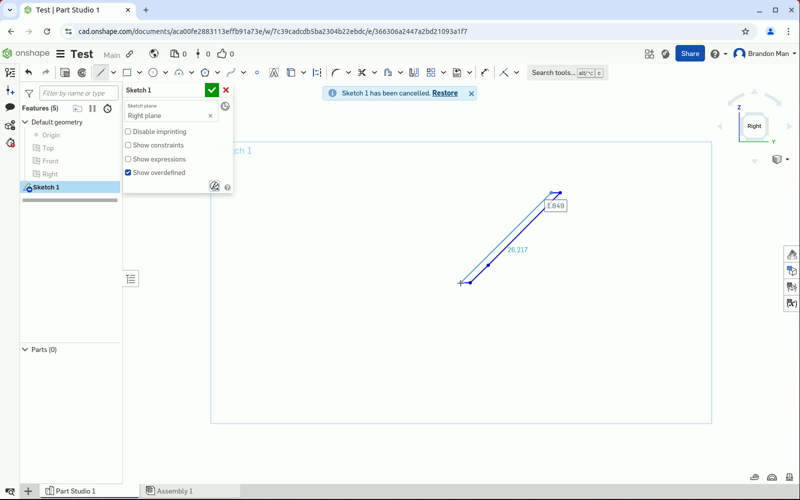
click(460, 282)
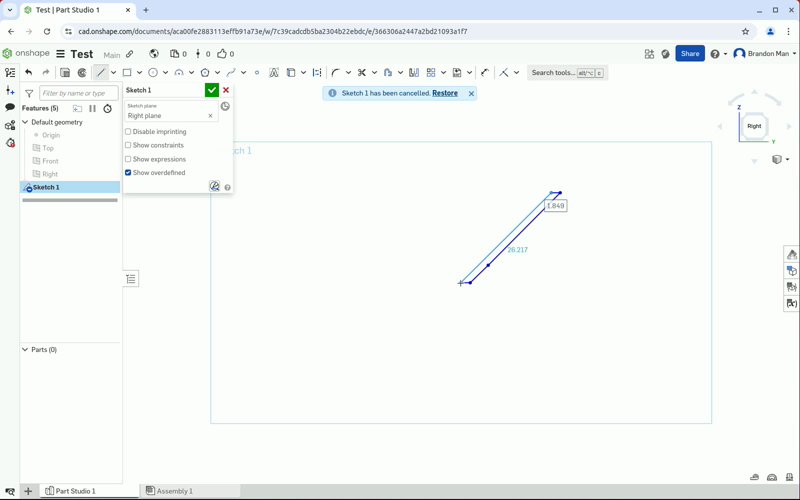
key(esc)
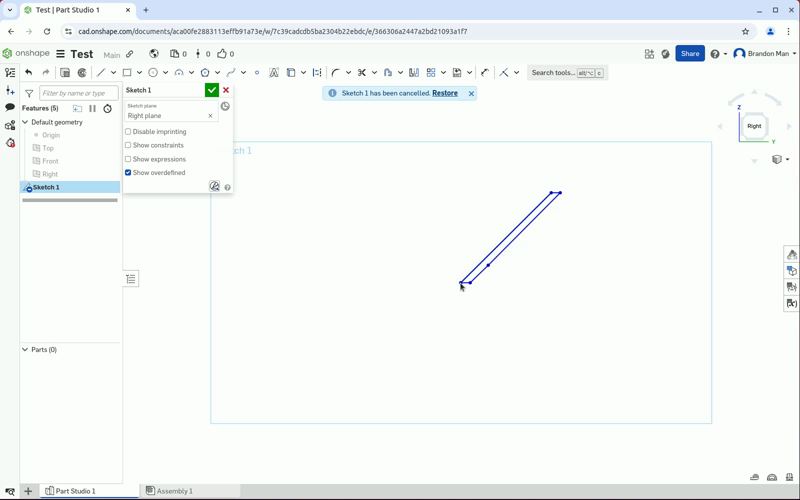
mouse_move(522, 224)
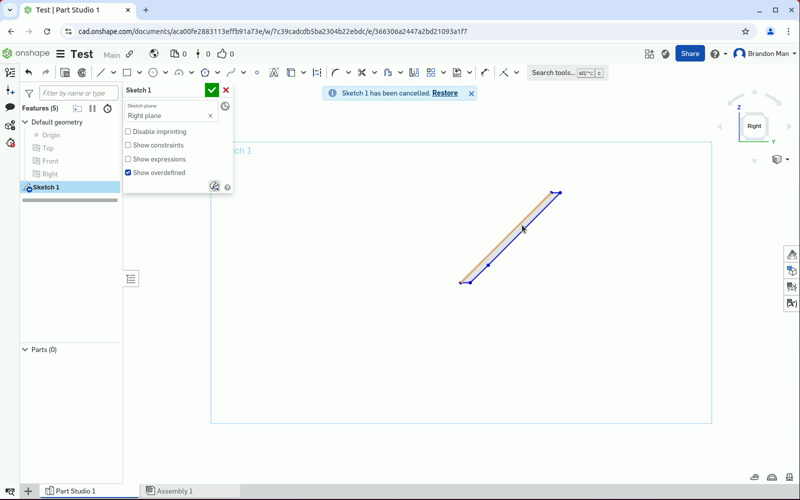
scroll(6)
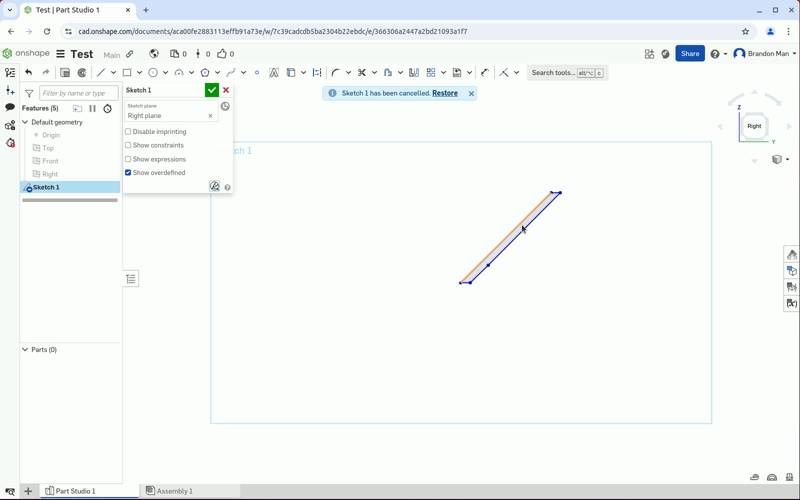
scroll(6)
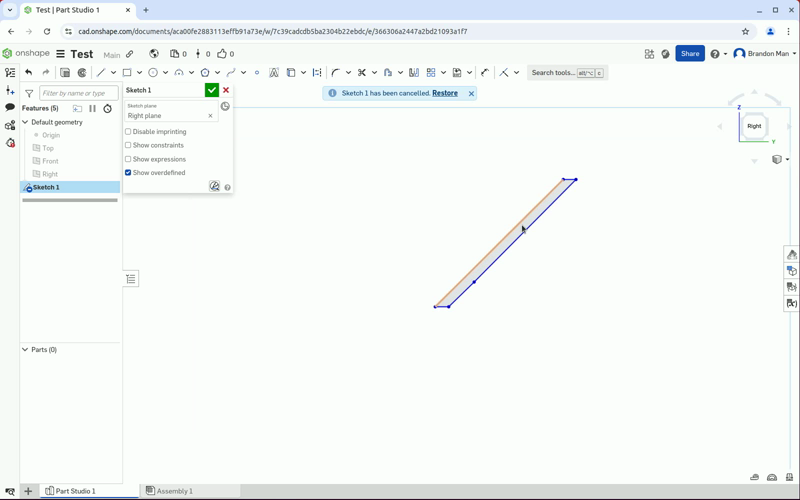
scroll(6)
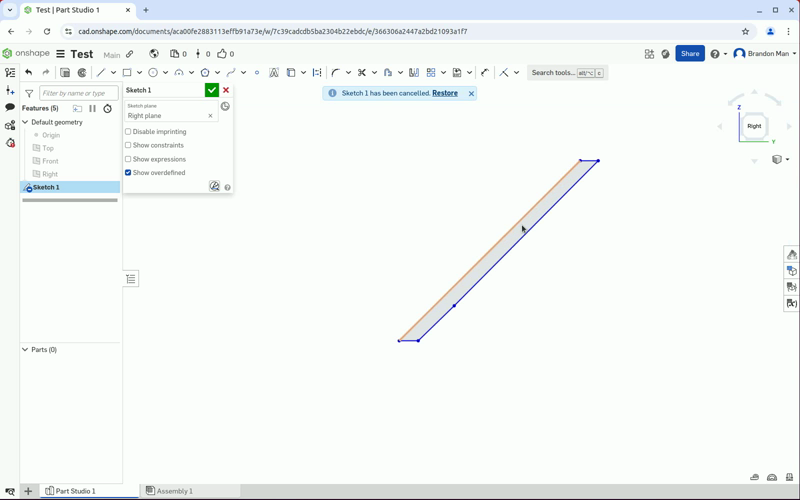
scroll(6)
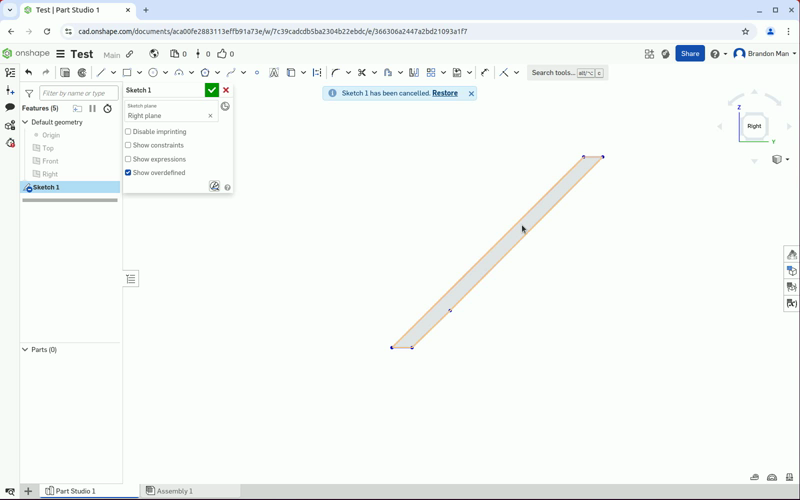
scroll(6)
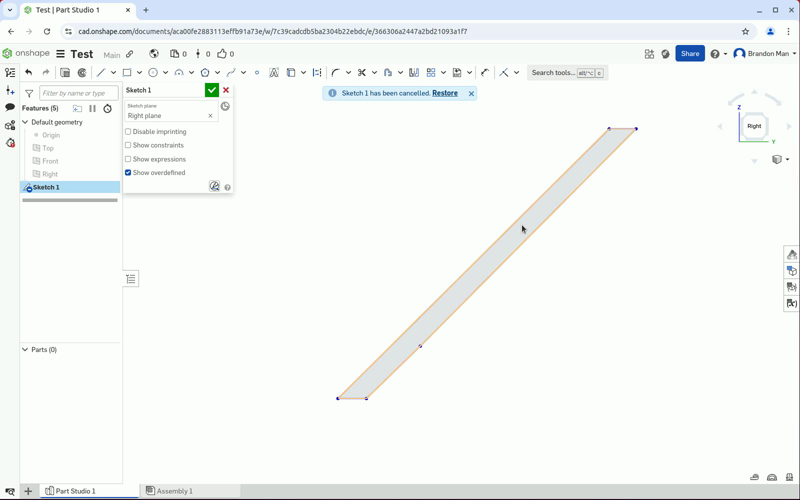
scroll(6)
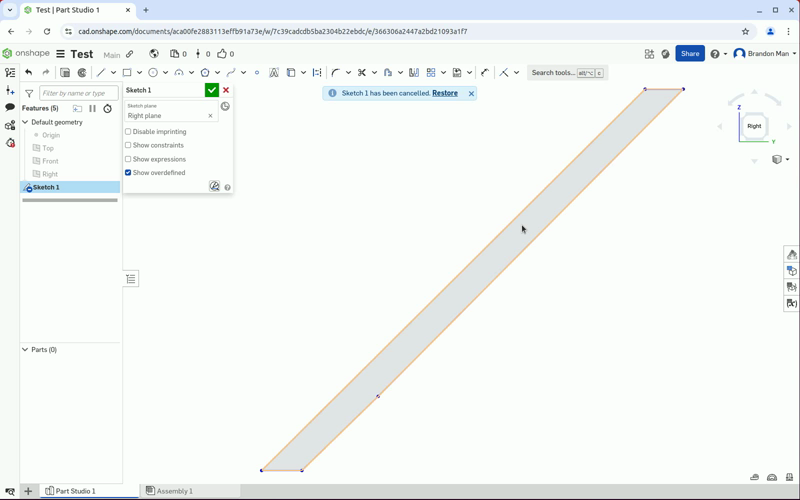
scroll(6)
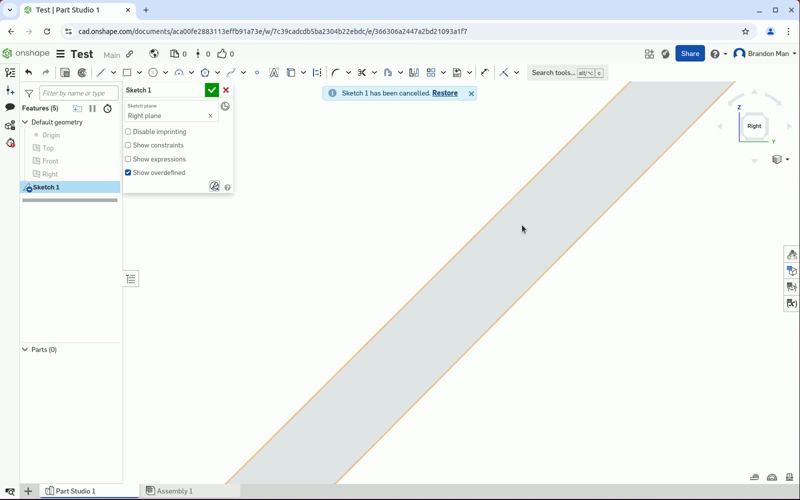
click(522, 224)
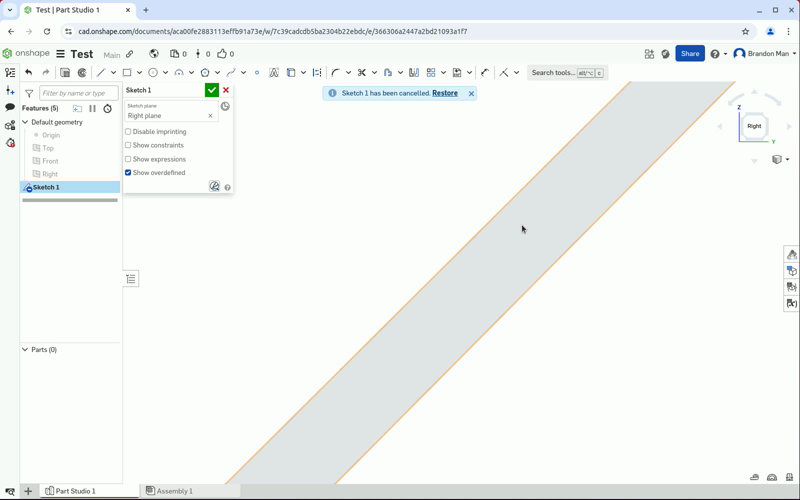
scroll(-6)
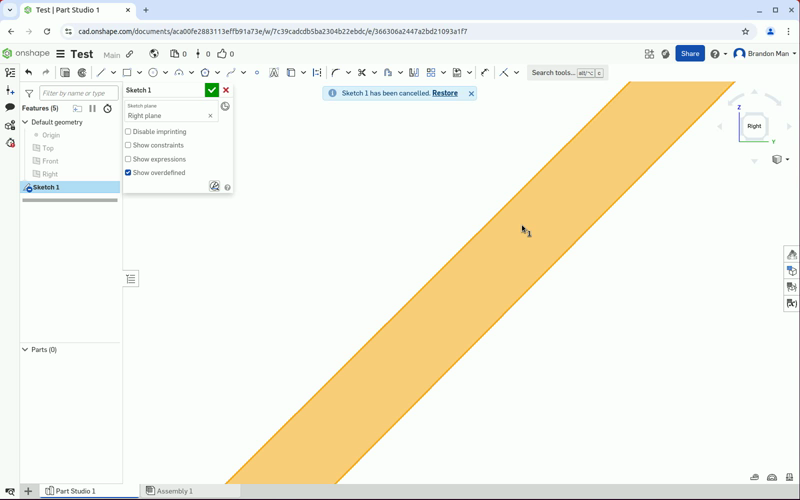
scroll(-6)
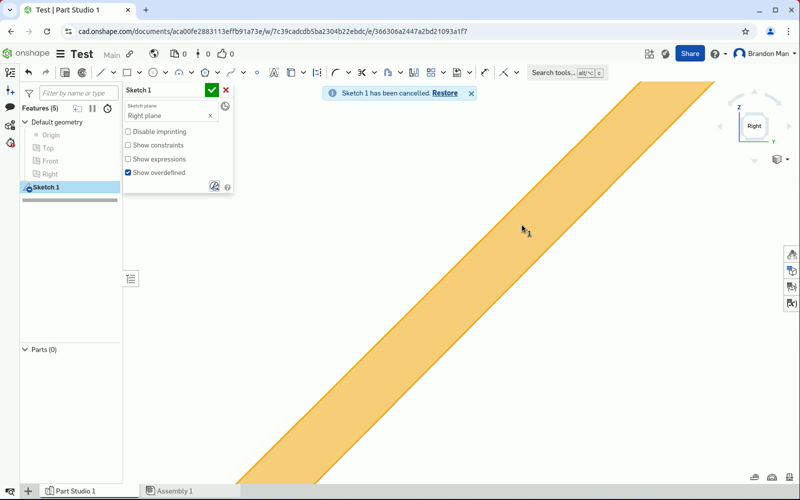
scroll(-6)
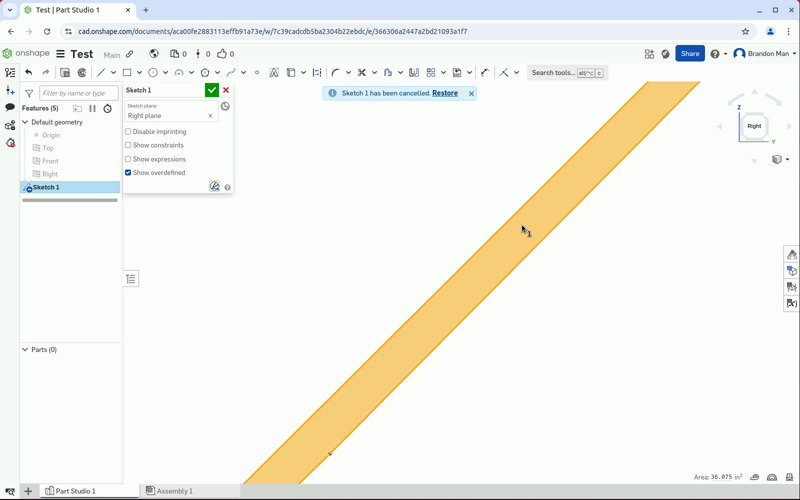
scroll(-6)
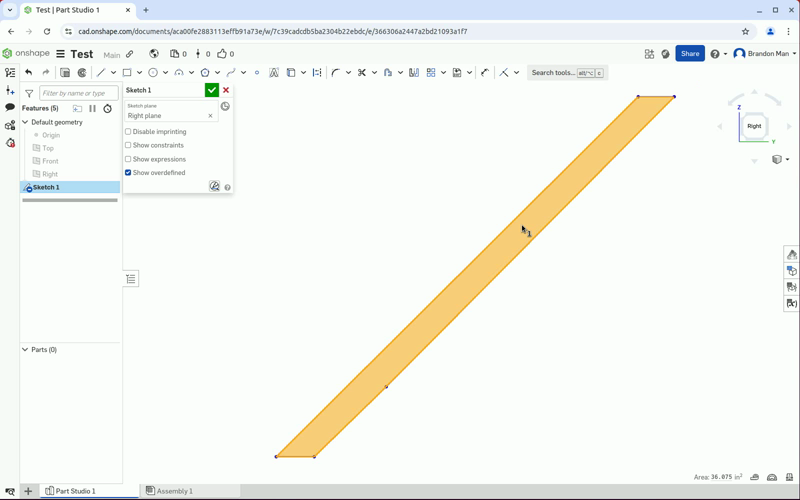
scroll(-6)
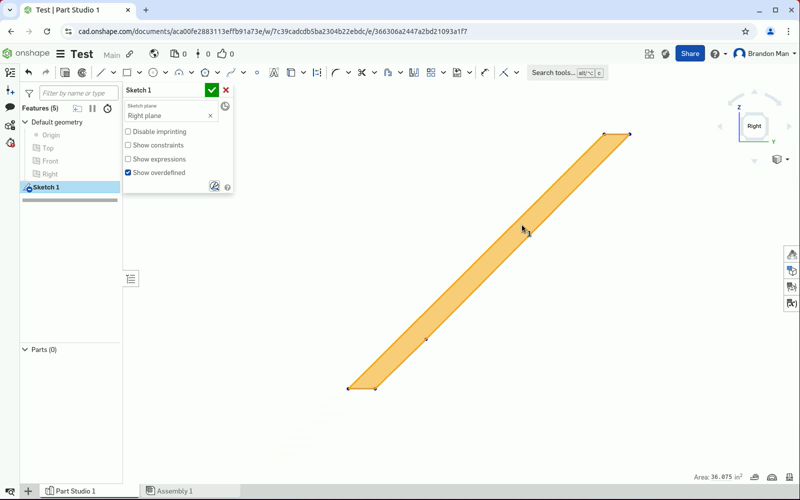
scroll(-6)
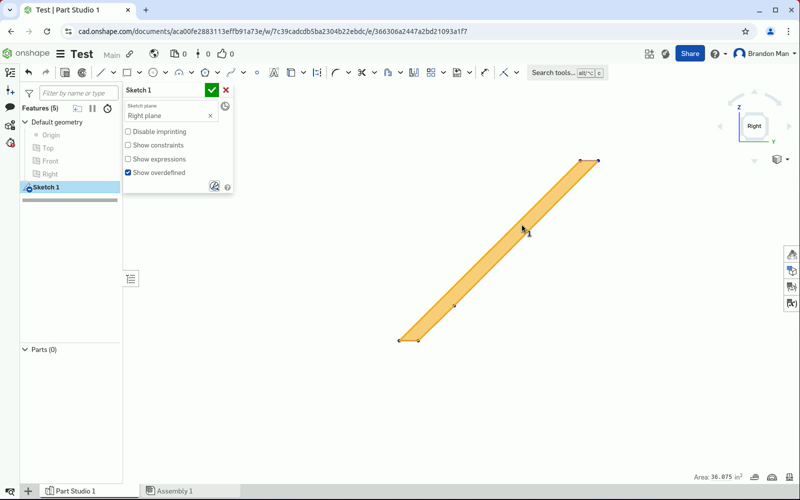
scroll(-6)
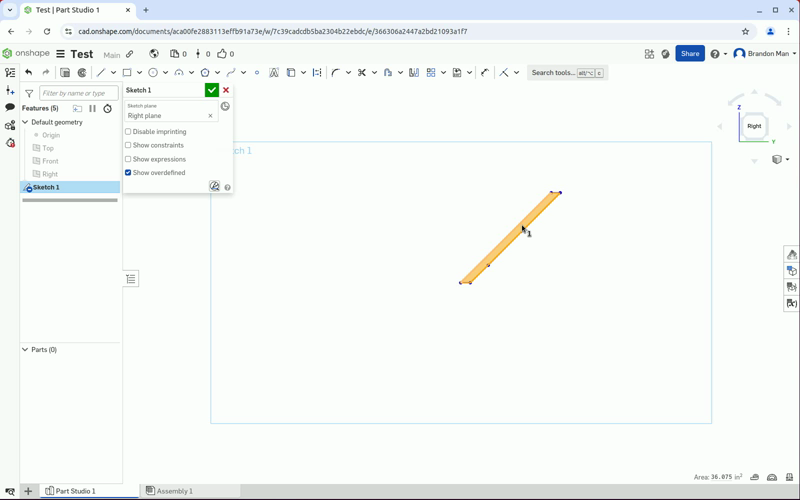
mouse_move(73, 352)
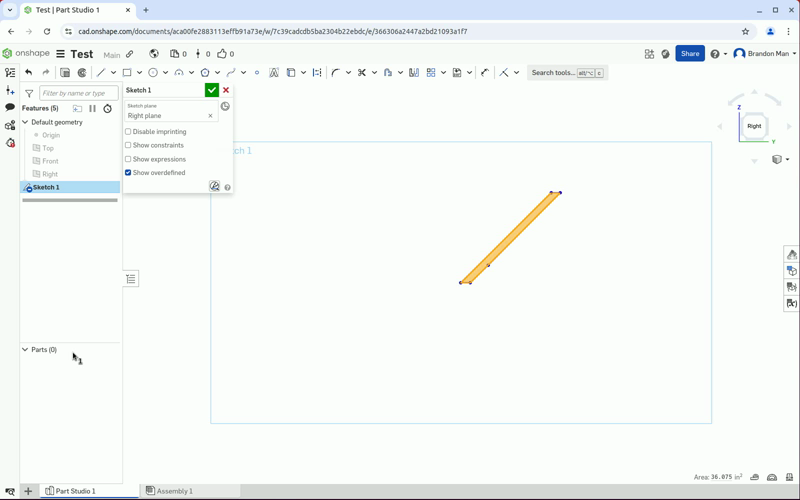
key(shift+y)
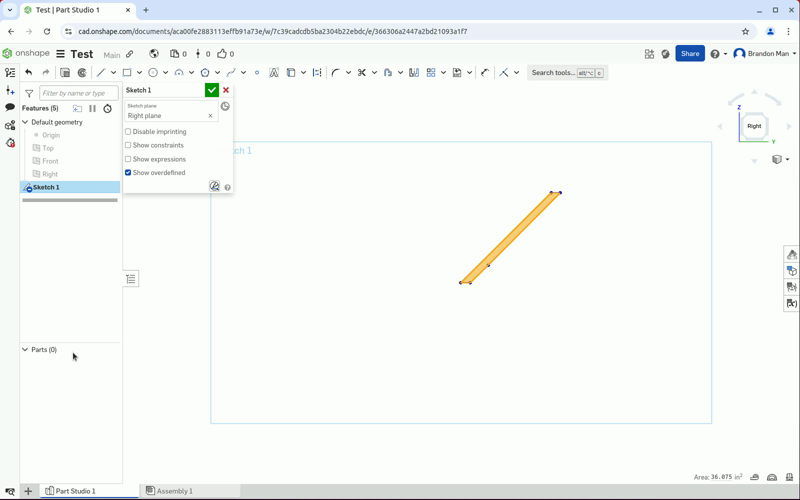
key(shift+e)
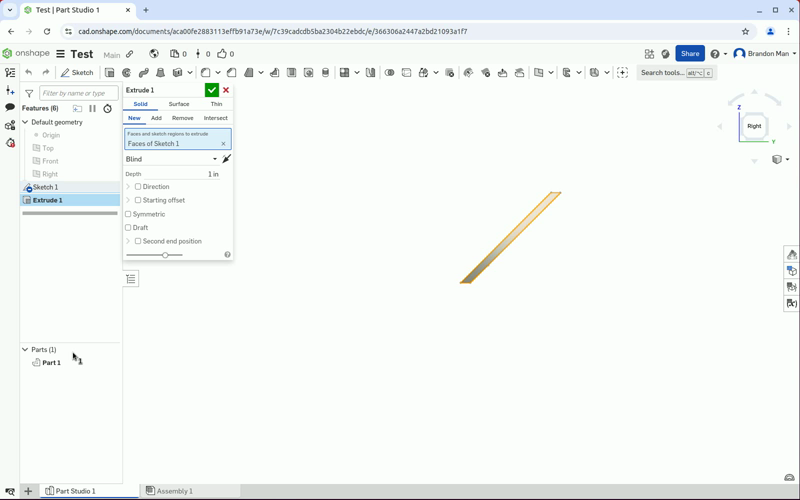
mouse_move(143, 106)
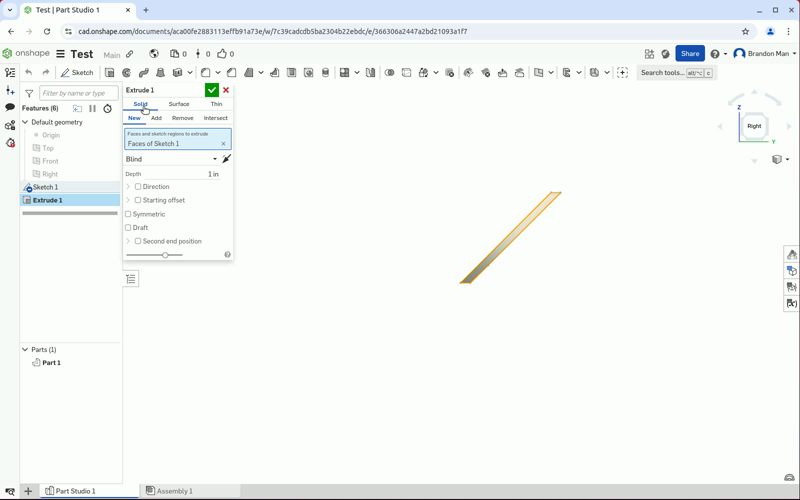
click(143, 106)
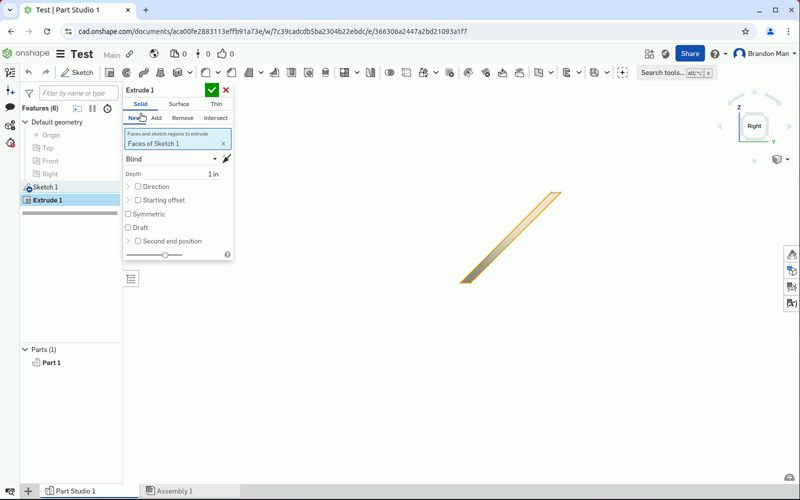
mouse_move(137, 120)
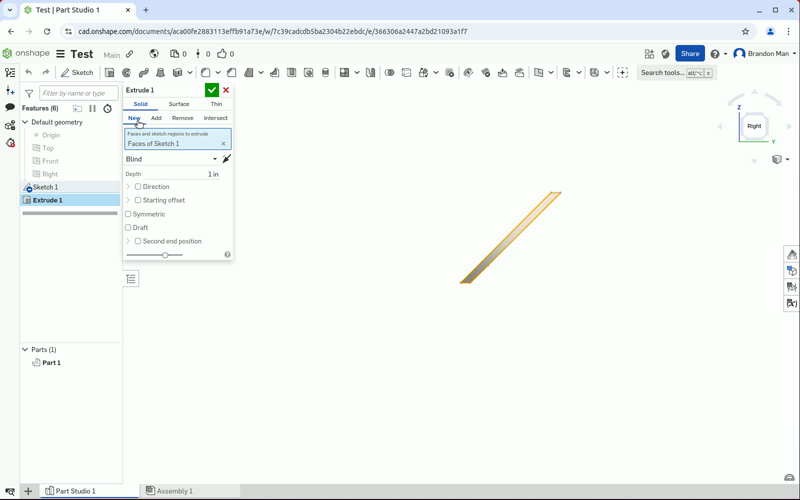
click(137, 120)
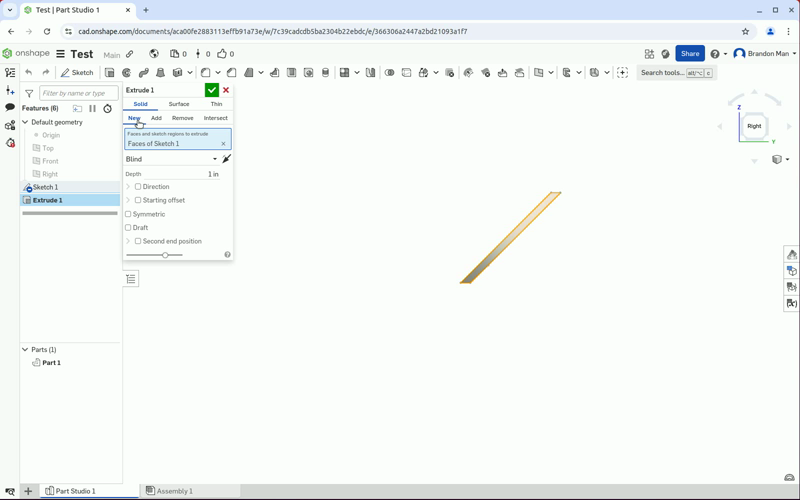
key(tab, 4)
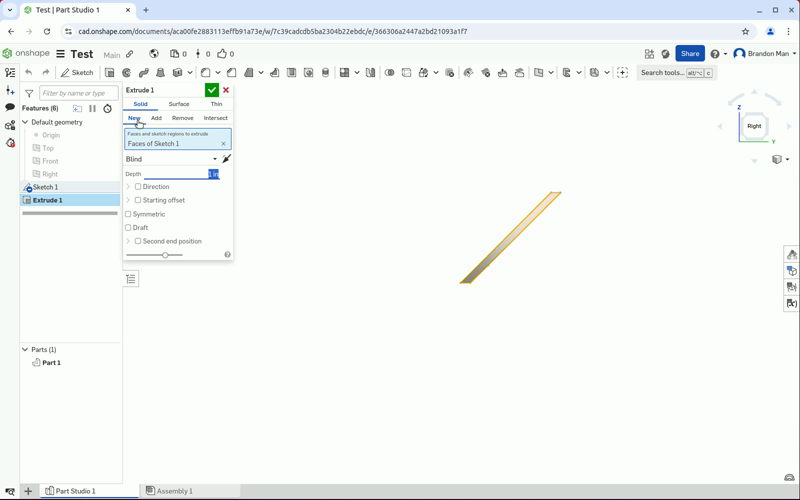
text(23.108)
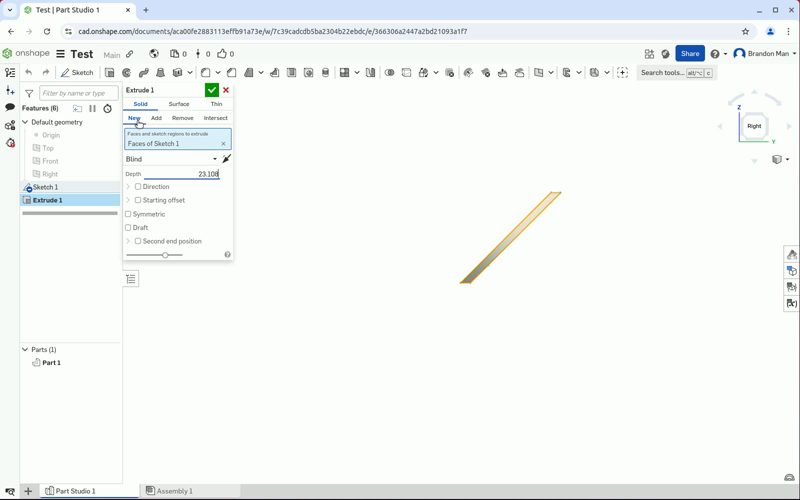
key(enter)
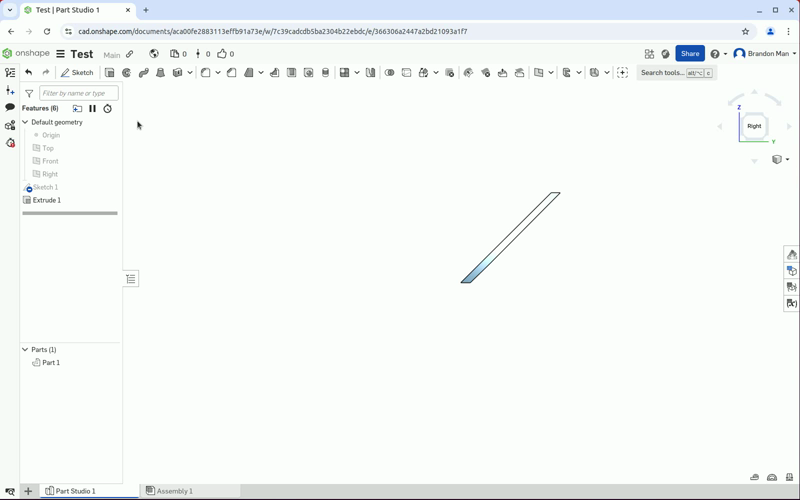
key(shift+h)
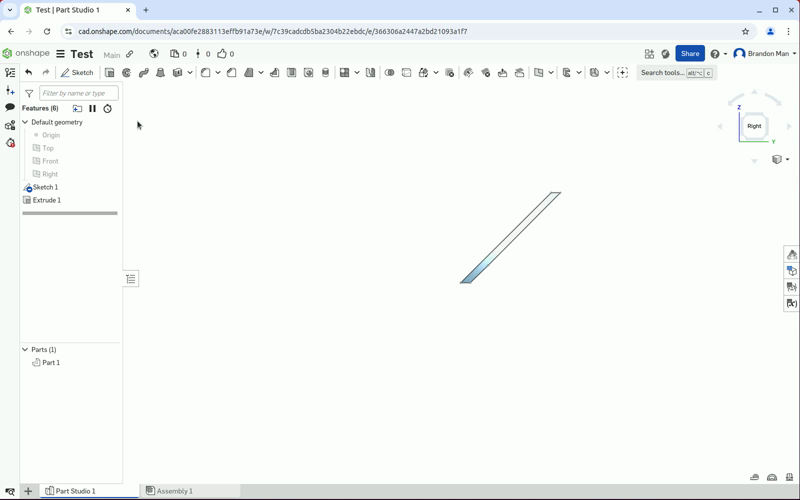
key(shift+h)
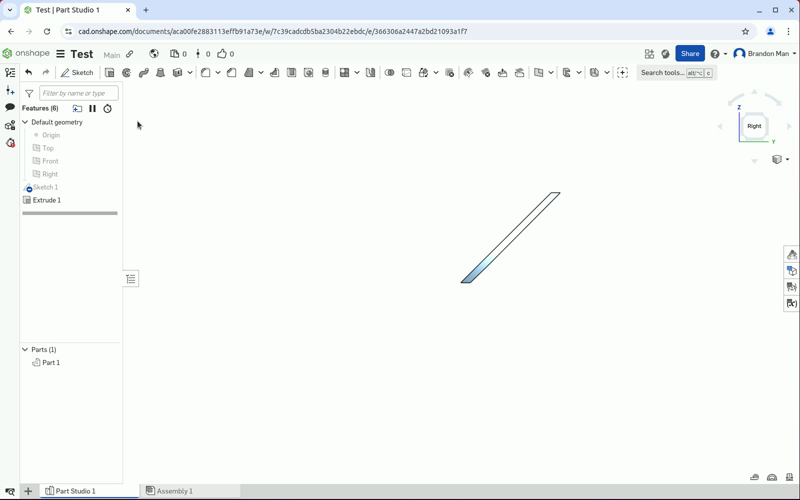
mouse_move(73, 189)
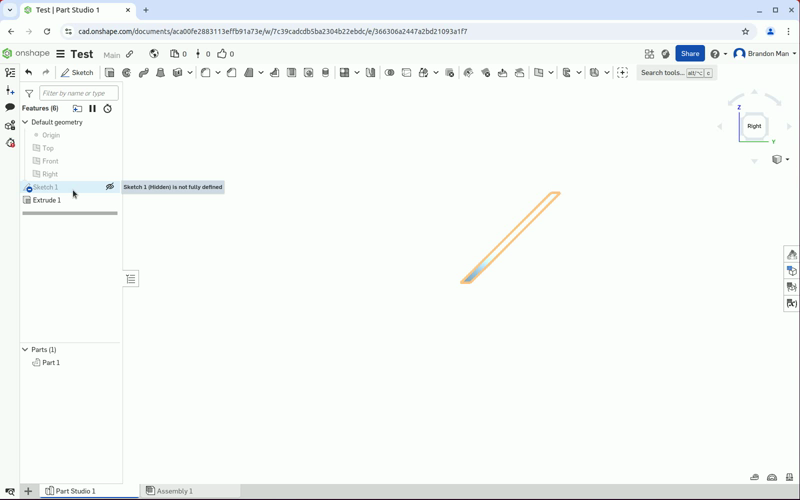
click(73, 189)
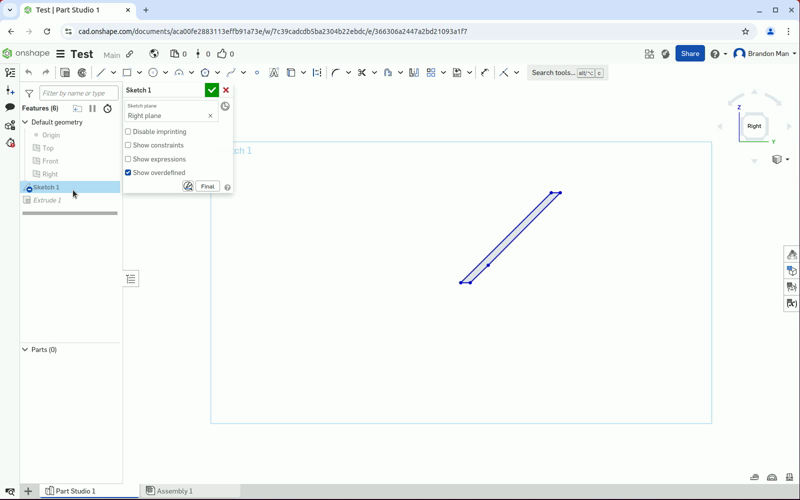
mouse_move(229, 92)
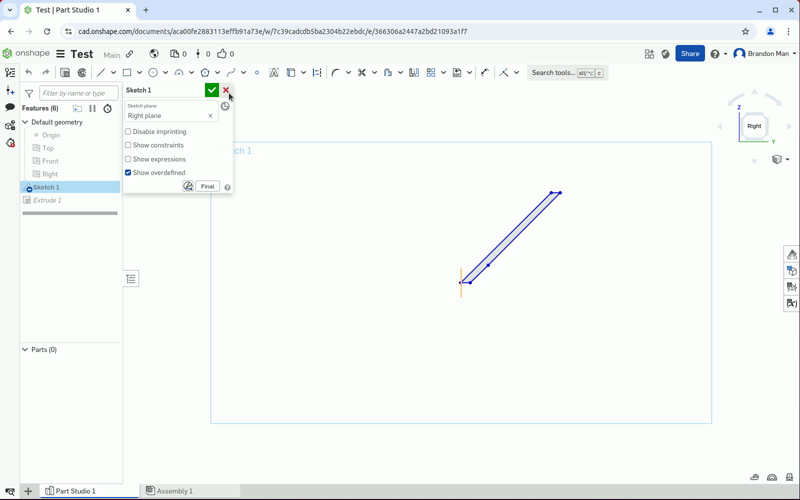
click(229, 92)
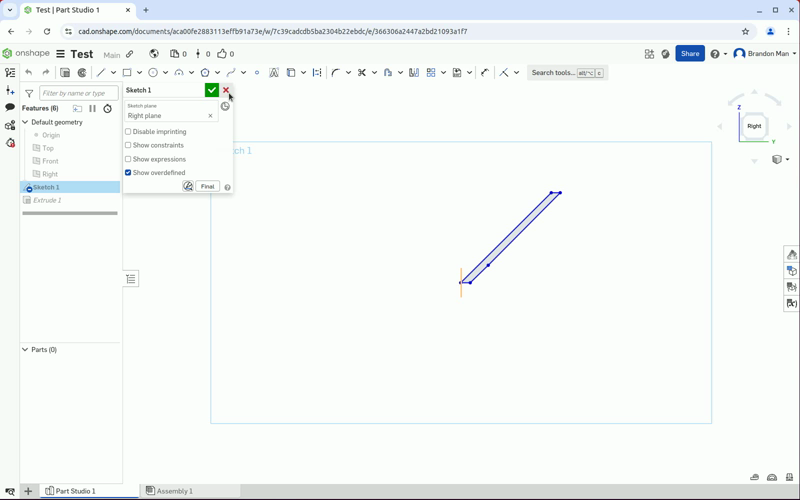
key(shift+s)
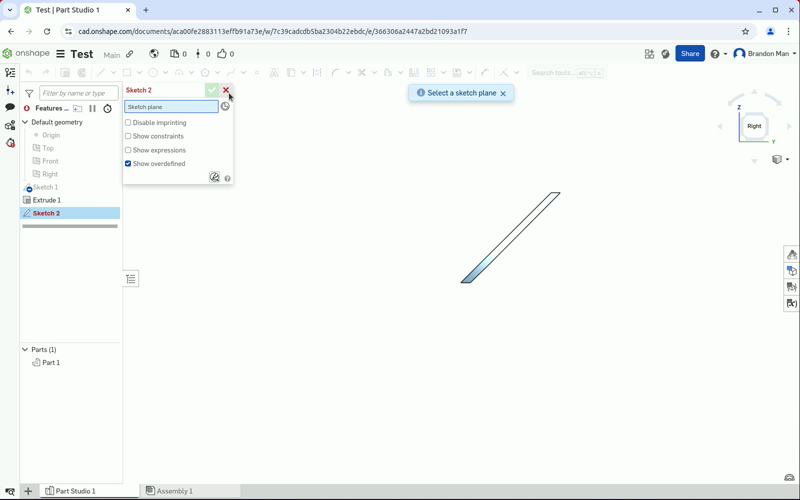
mouse_move(73, 176)
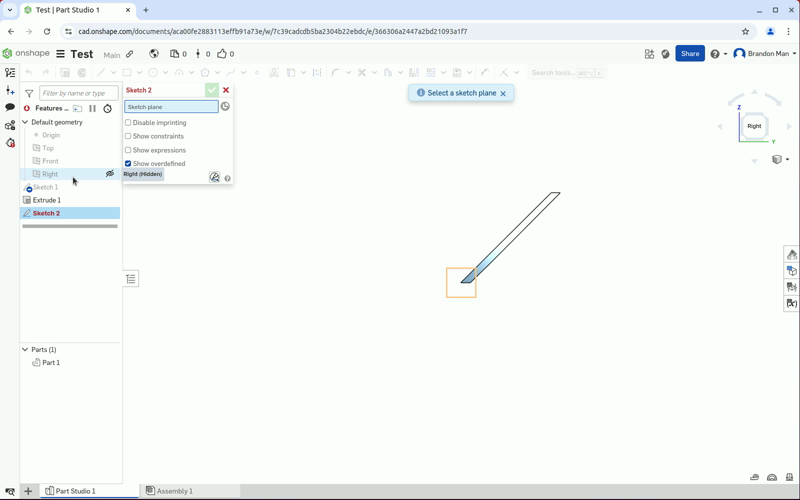
click(73, 176)
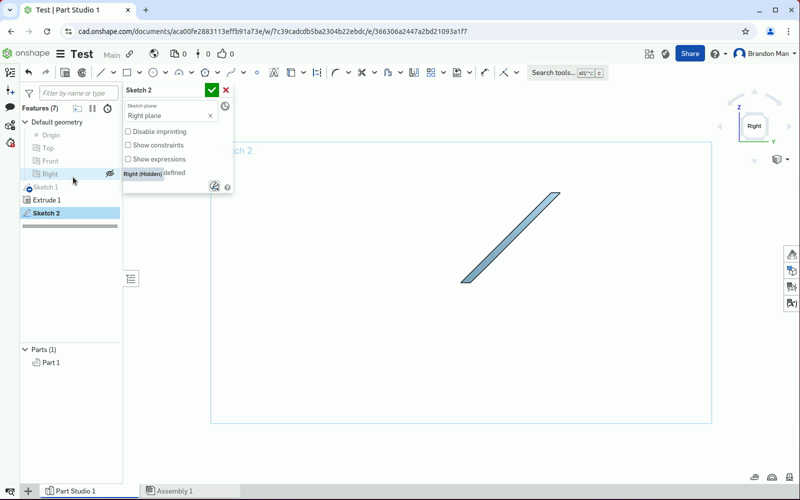
mouse_move(73, 352)
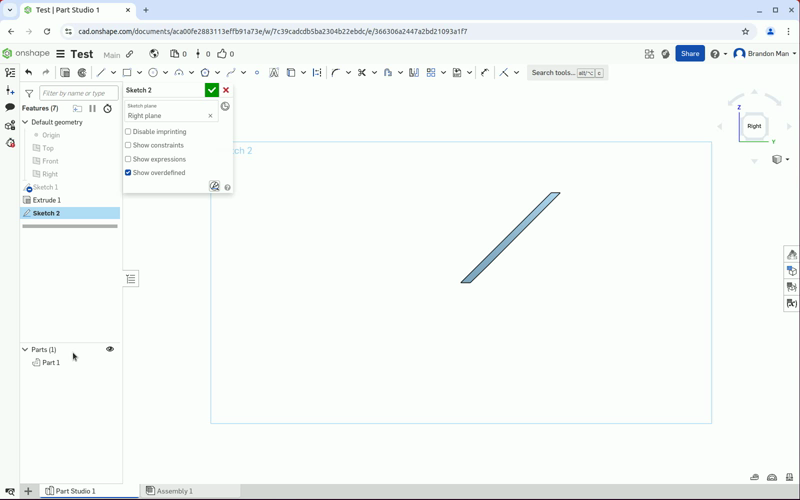
key(y)
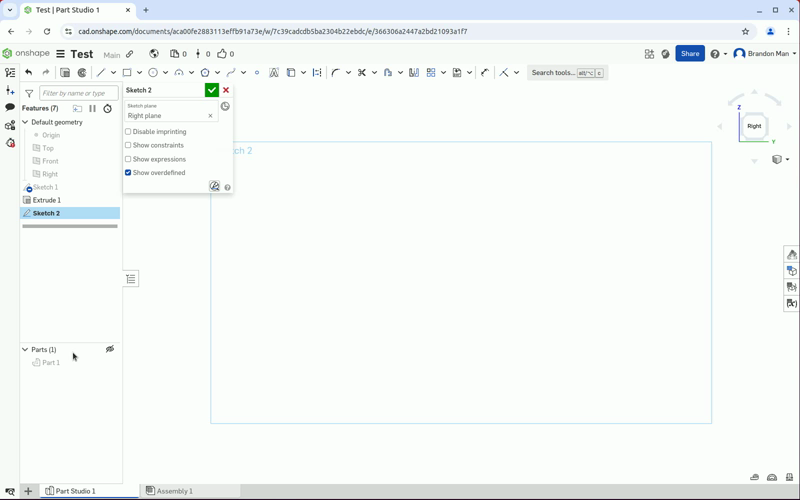
key(l)
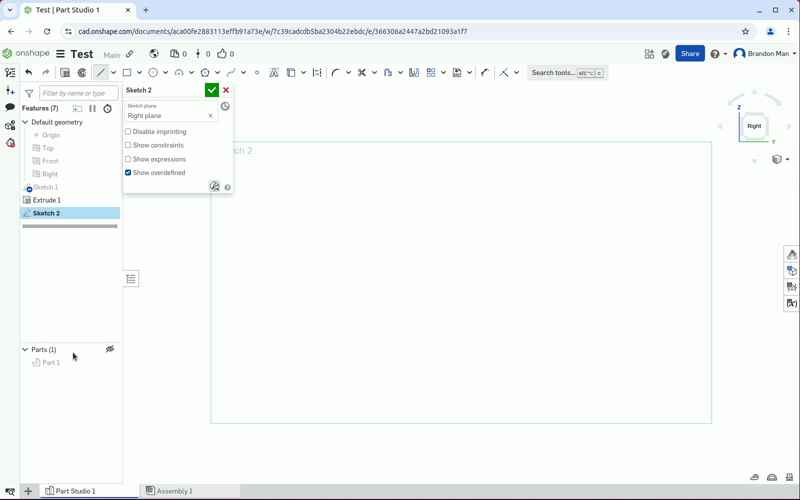
key_down(shift)
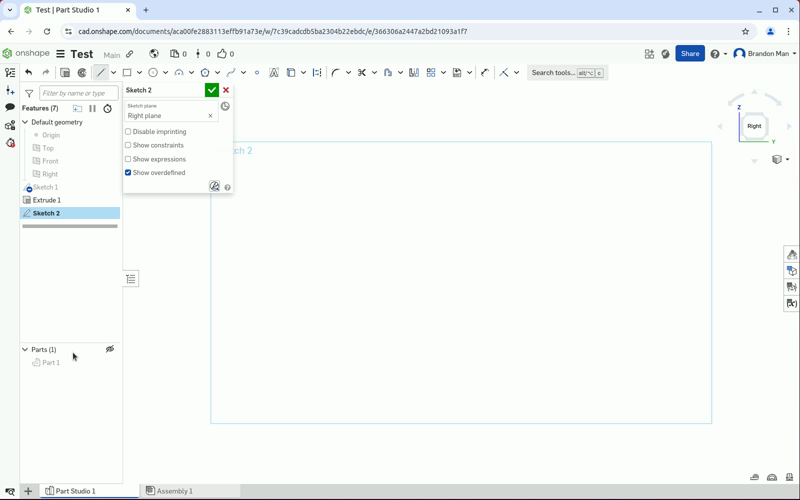
mouse_move(470, 282)
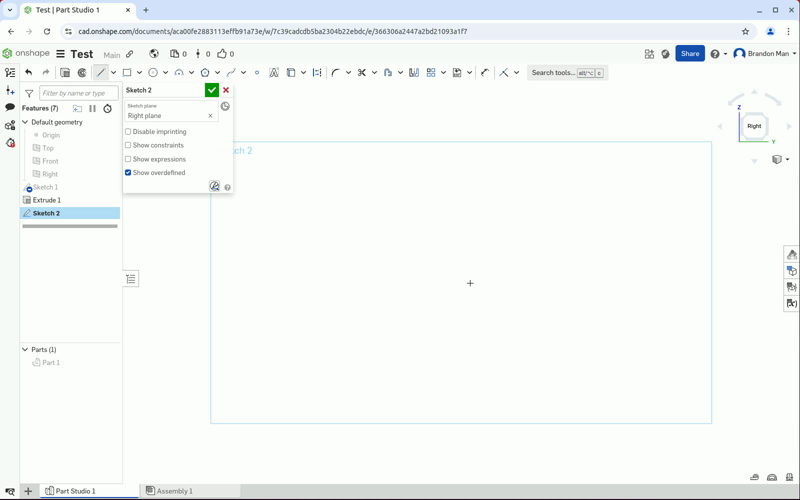
click(470, 282)
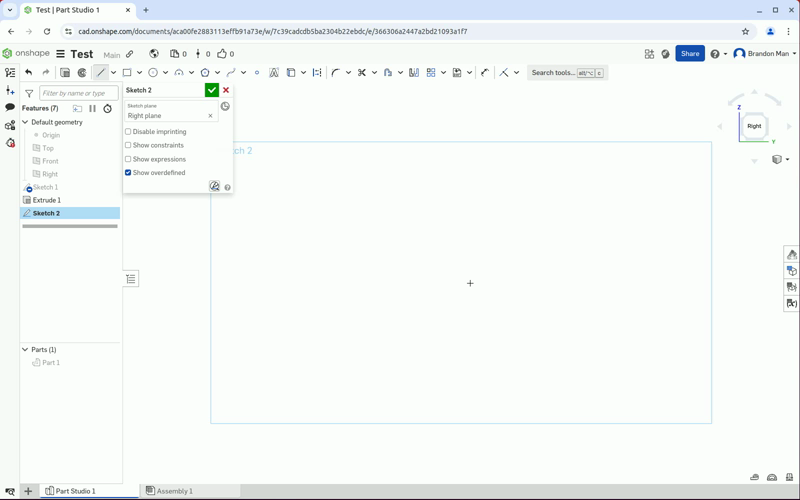
key_up(shift)
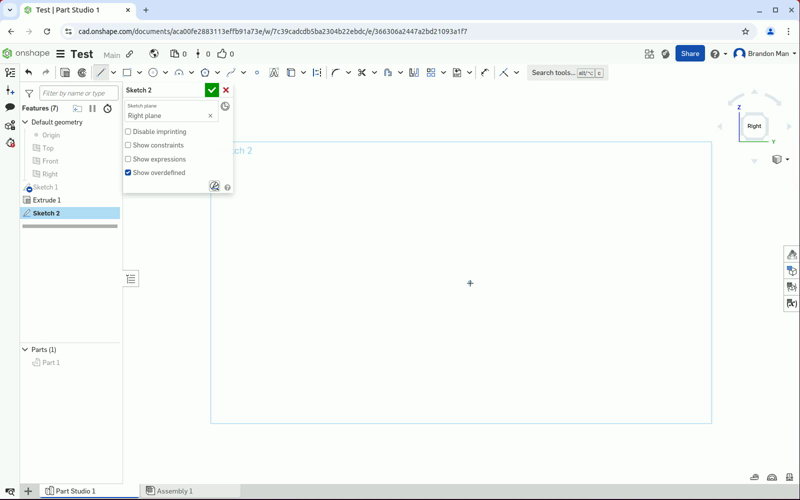
key_down(shift)
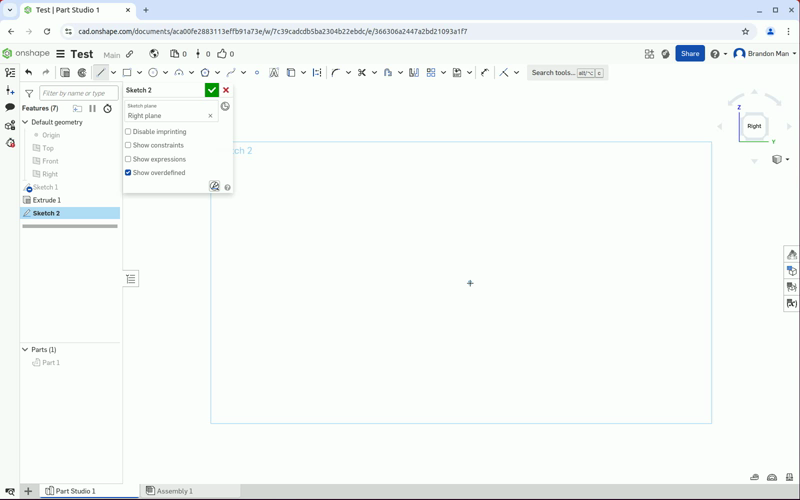
mouse_move(500, 282)
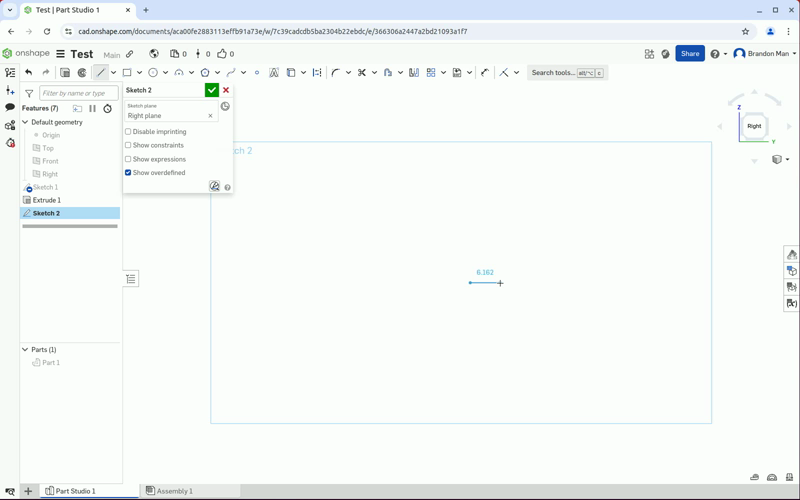
mouse_move(488, 282)
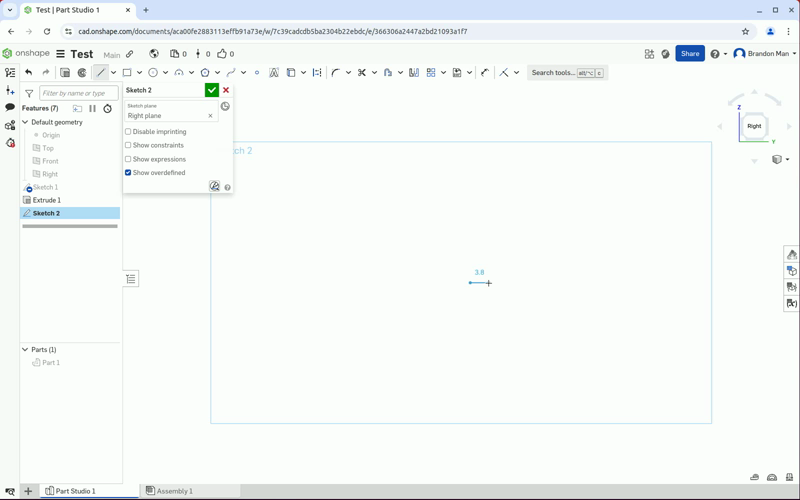
click(488, 282)
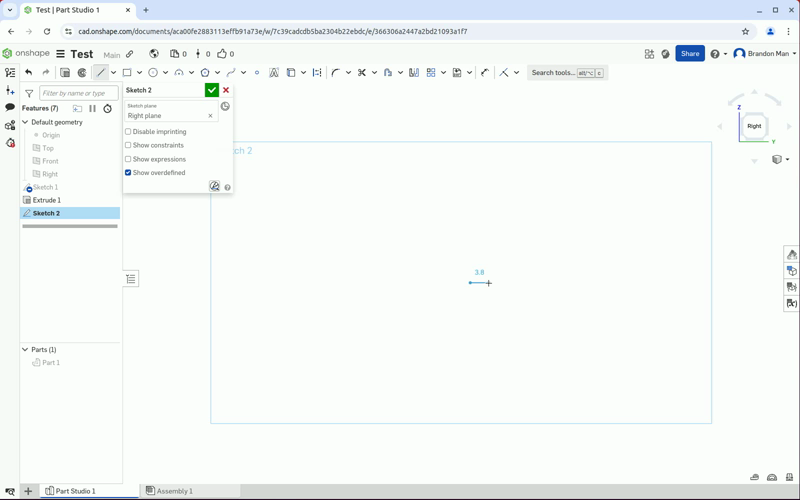
key_up(shift)
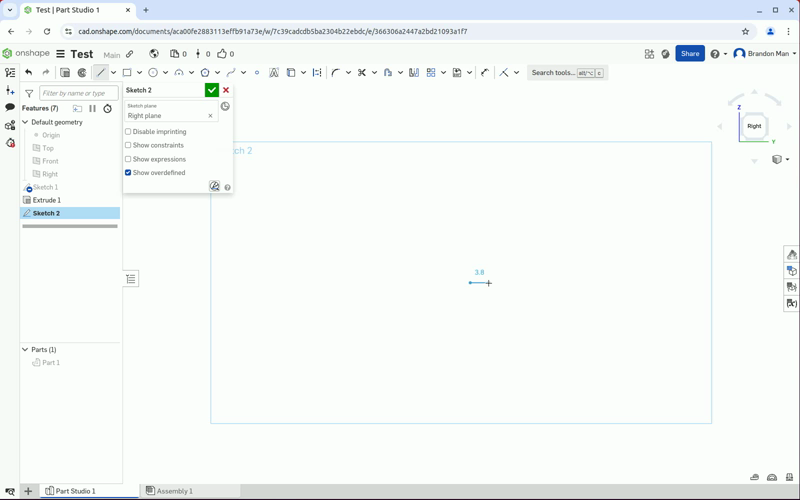
key_down(shift)
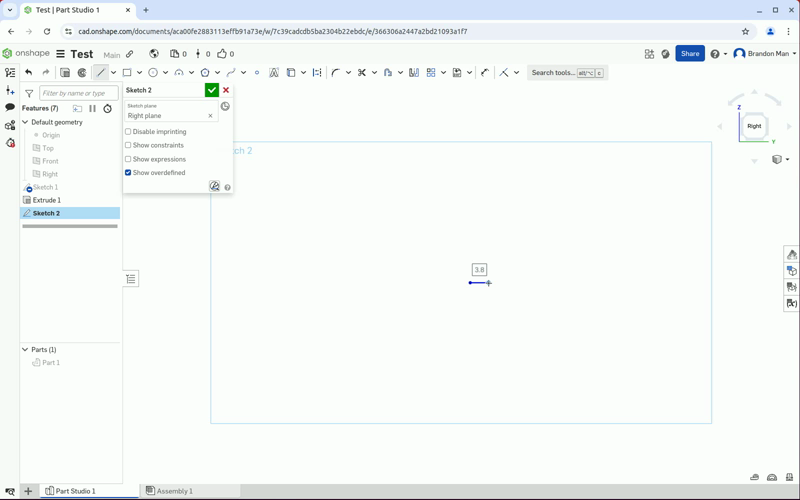
mouse_move(518, 282)
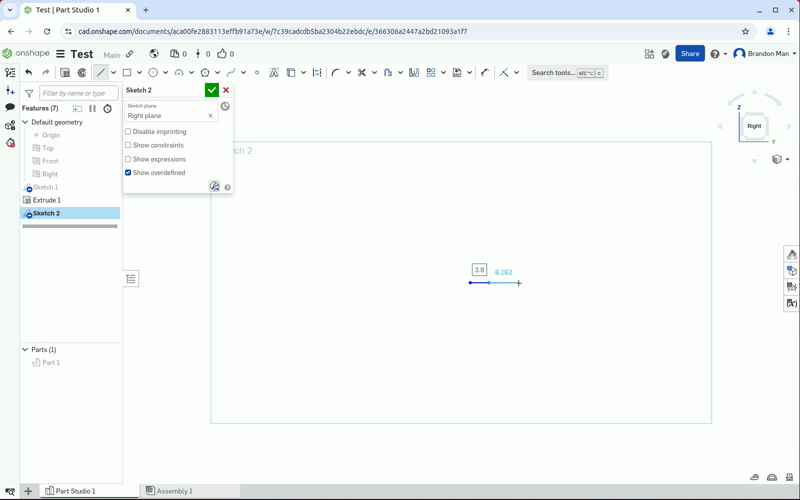
mouse_move(488, 264)
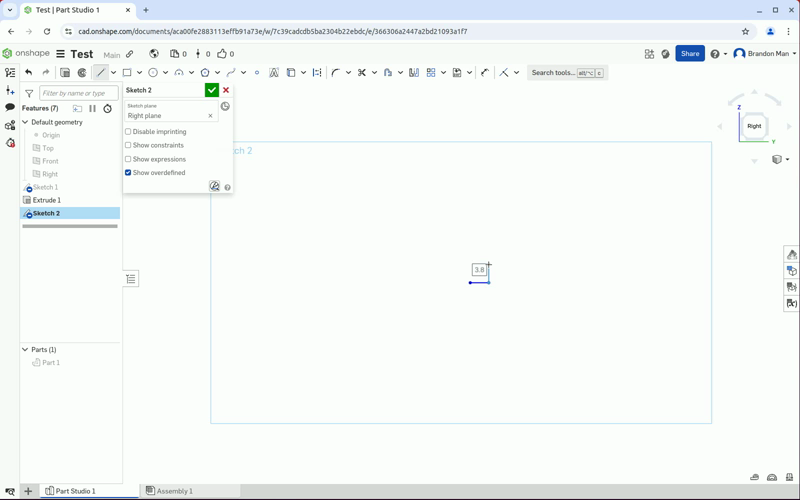
click(488, 264)
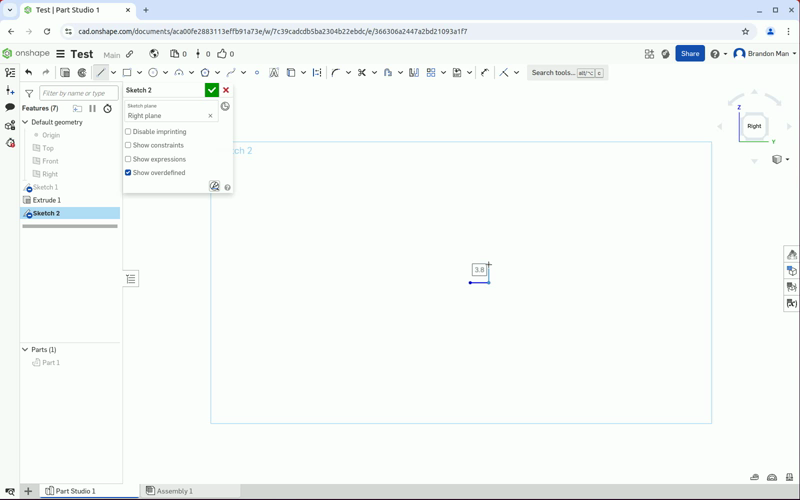
key_up(shift)
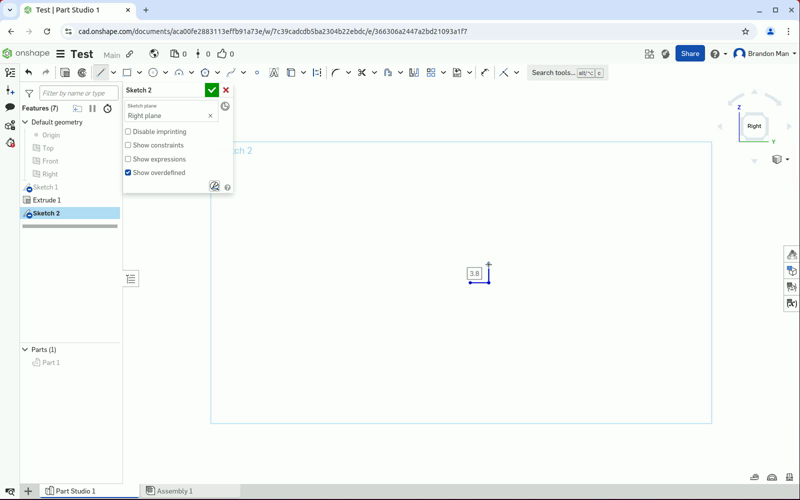
mouse_move(518, 264)
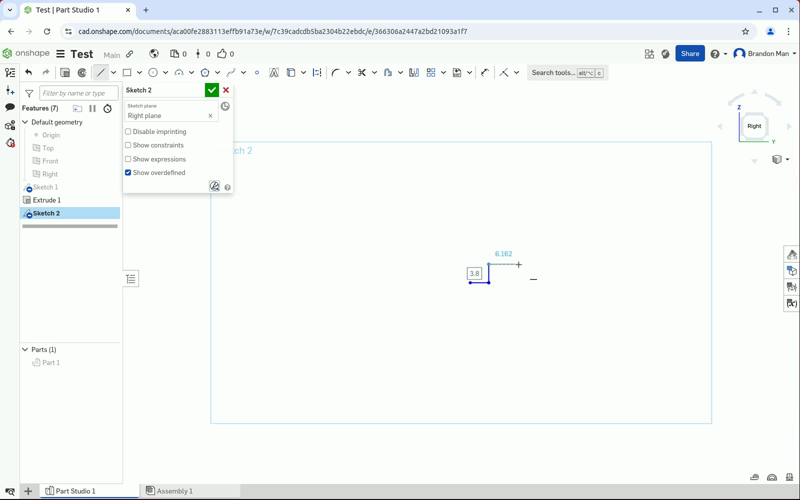
key_down(shift)
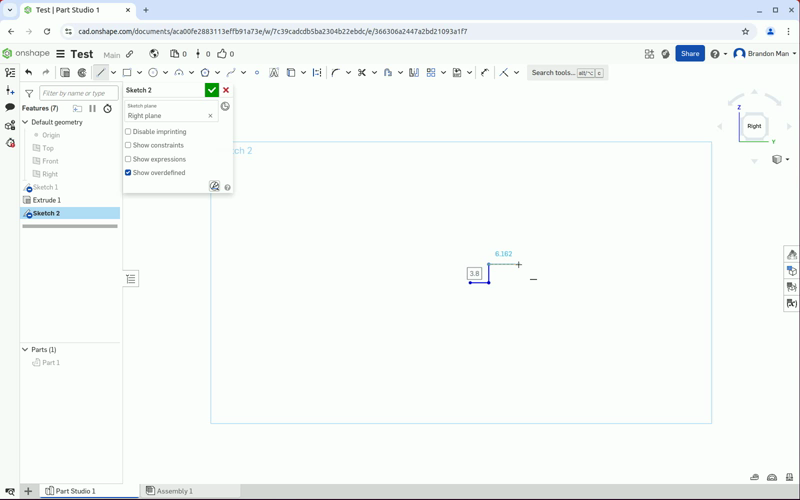
mouse_move(470, 282)
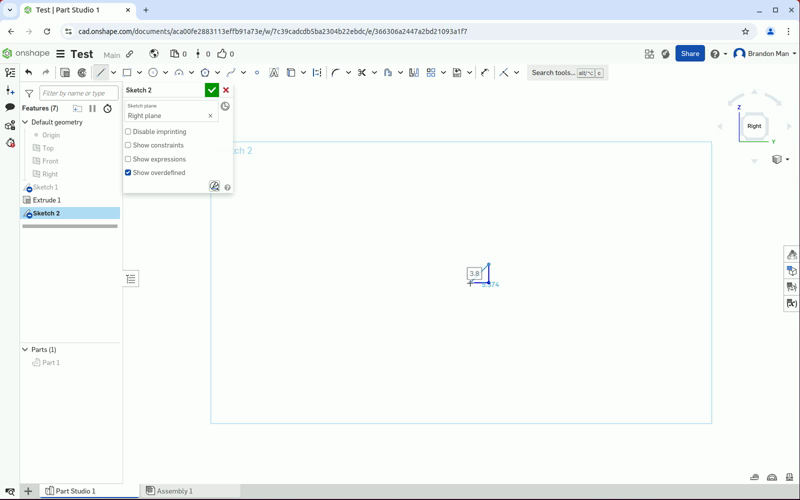
key_up(shift)
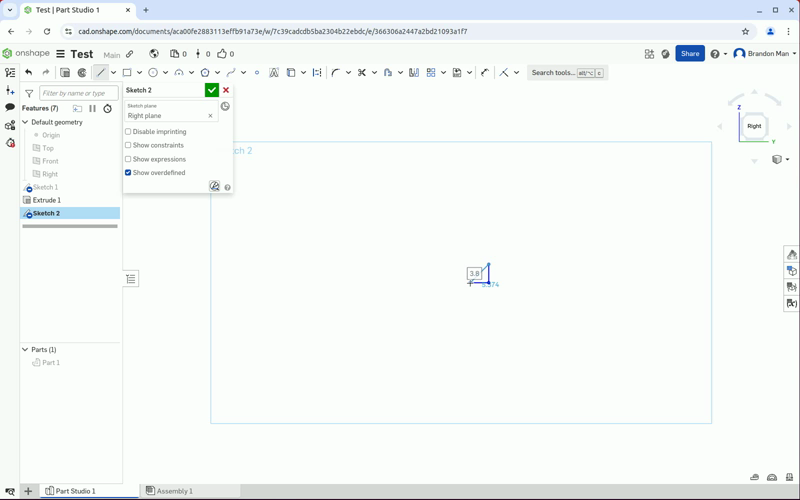
click(470, 282)
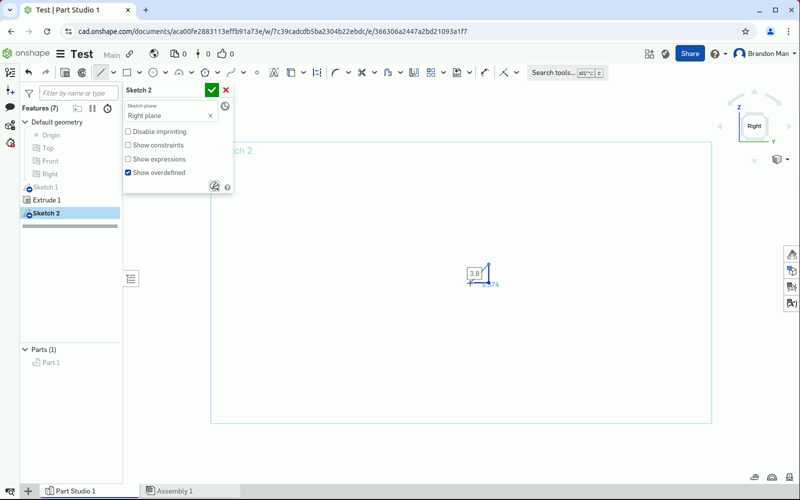
key(esc)
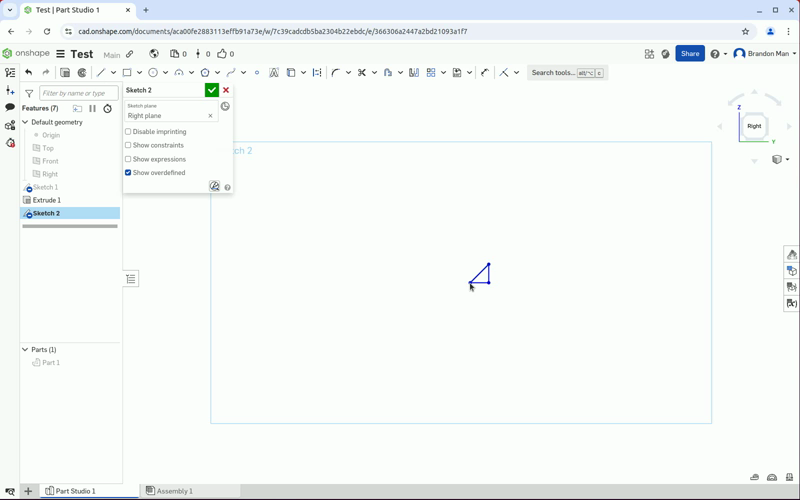
mouse_move(484, 269)
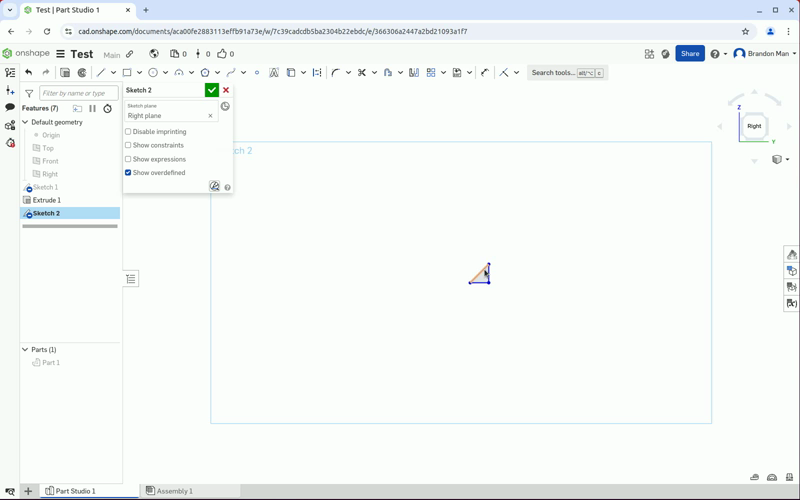
scroll(6)
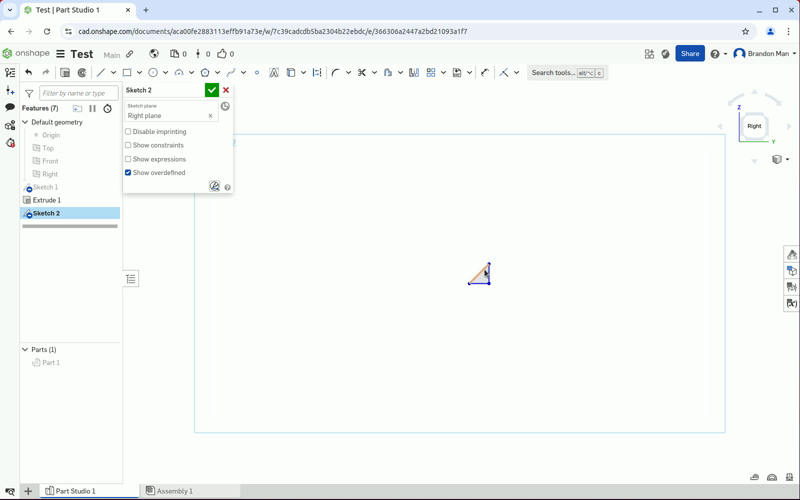
scroll(6)
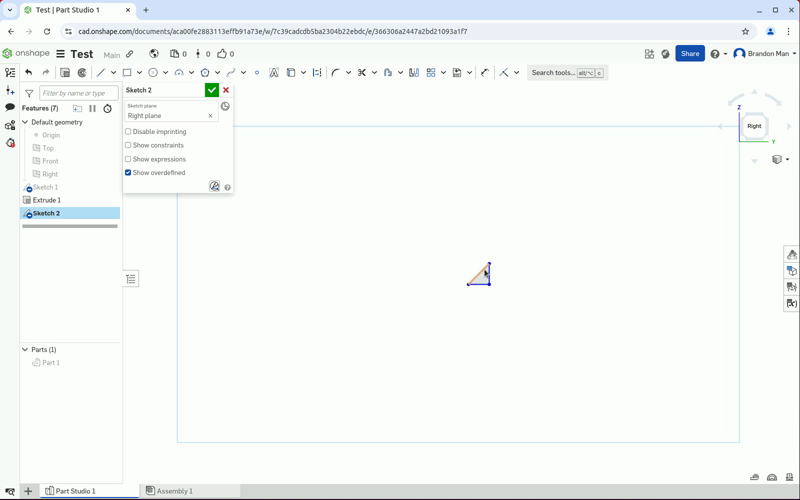
scroll(6)
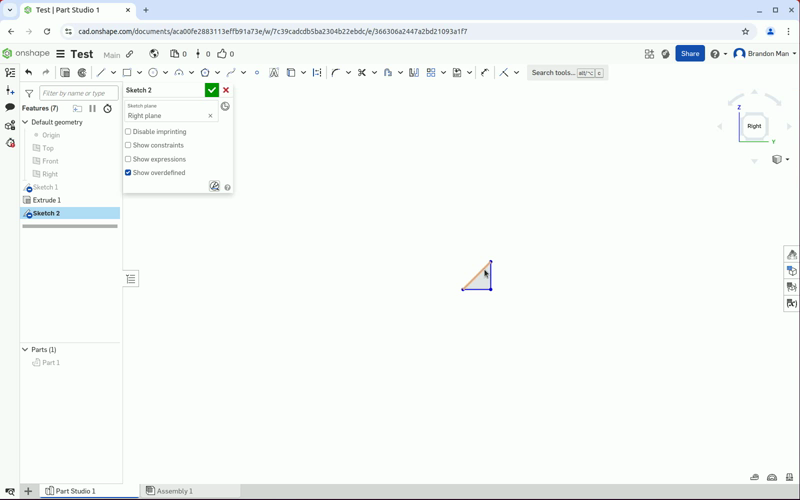
scroll(6)
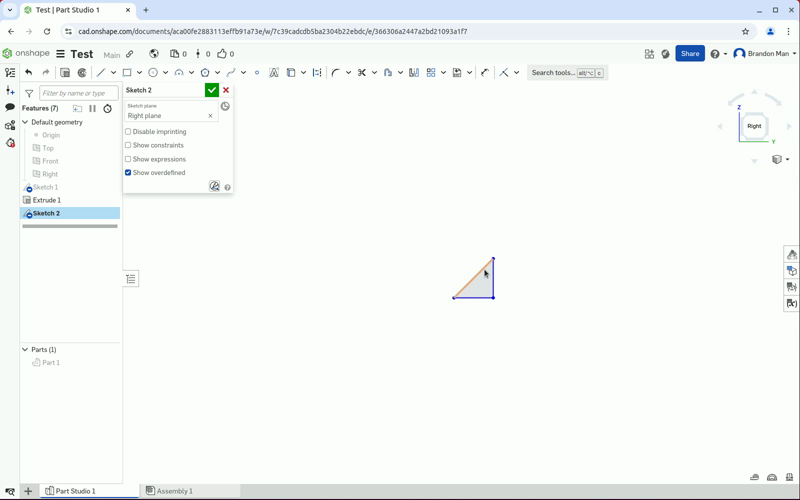
scroll(6)
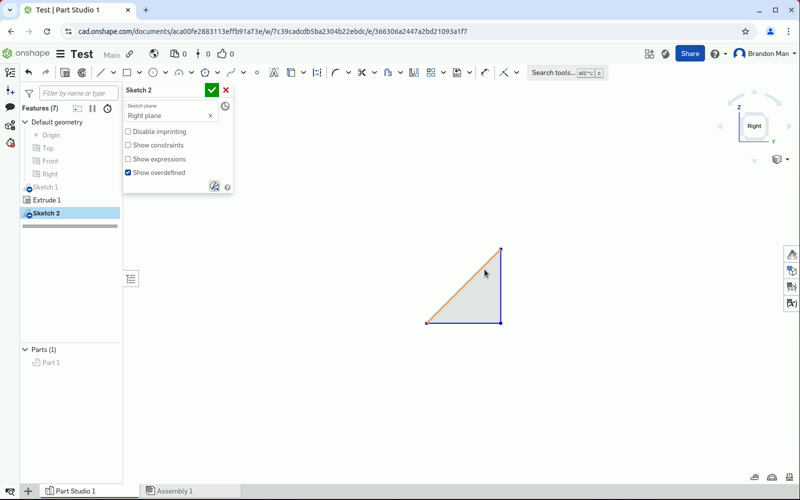
scroll(6)
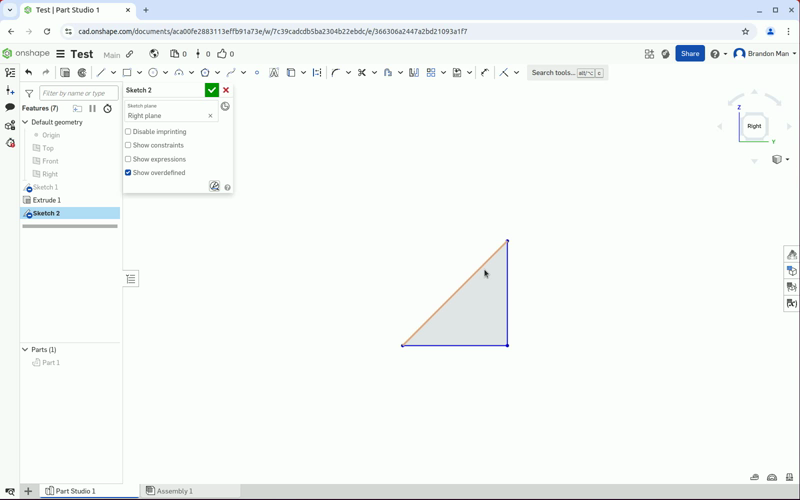
scroll(6)
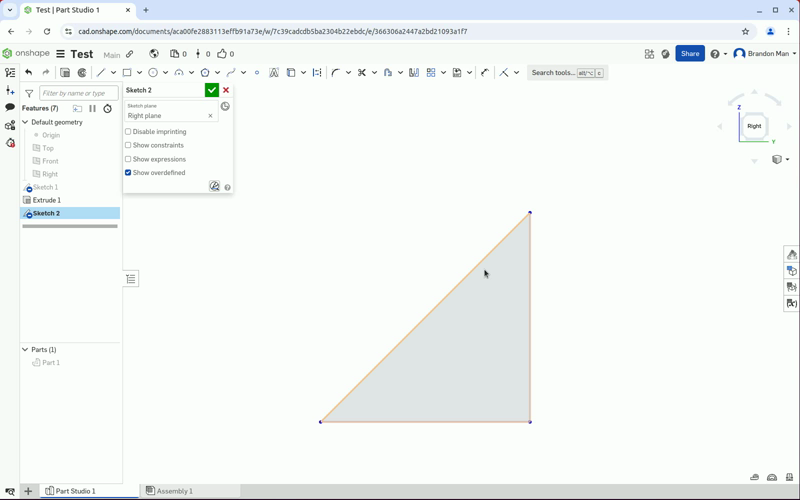
click(484, 269)
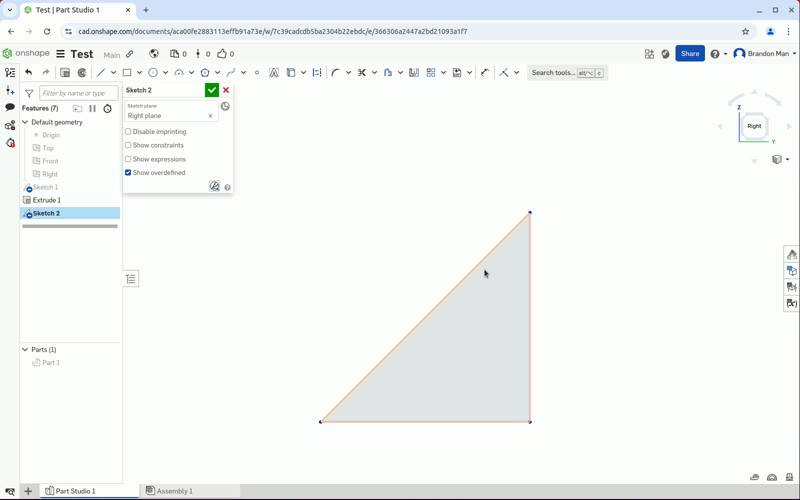
scroll(-6)
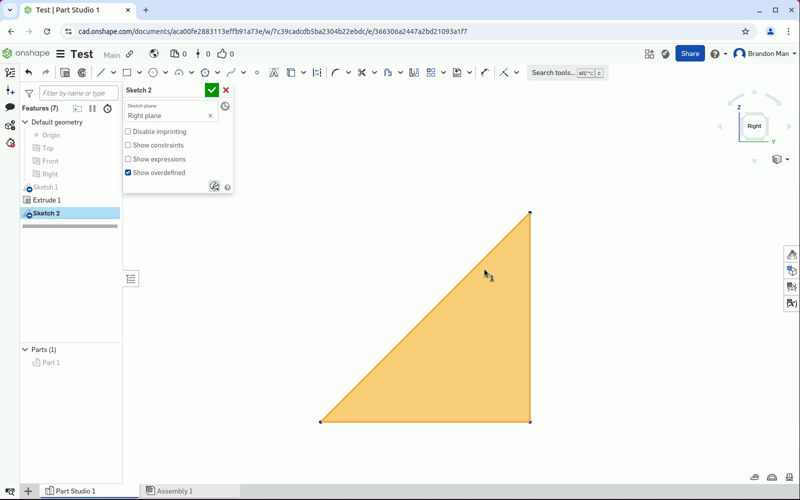
scroll(-6)
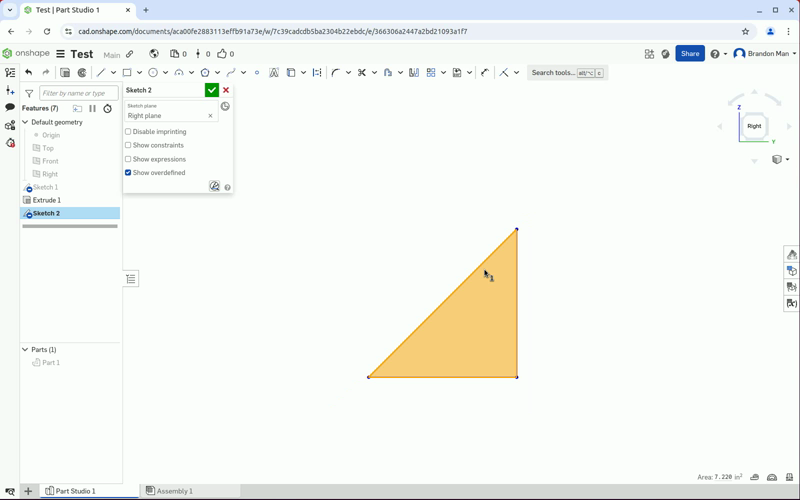
scroll(-6)
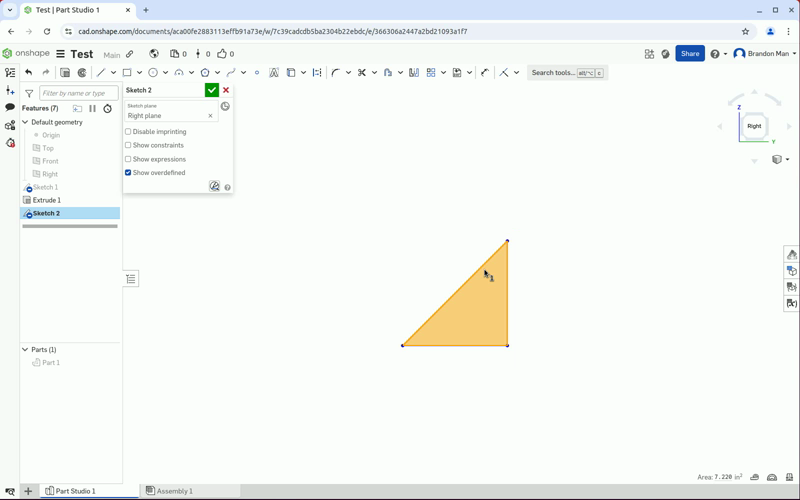
scroll(-6)
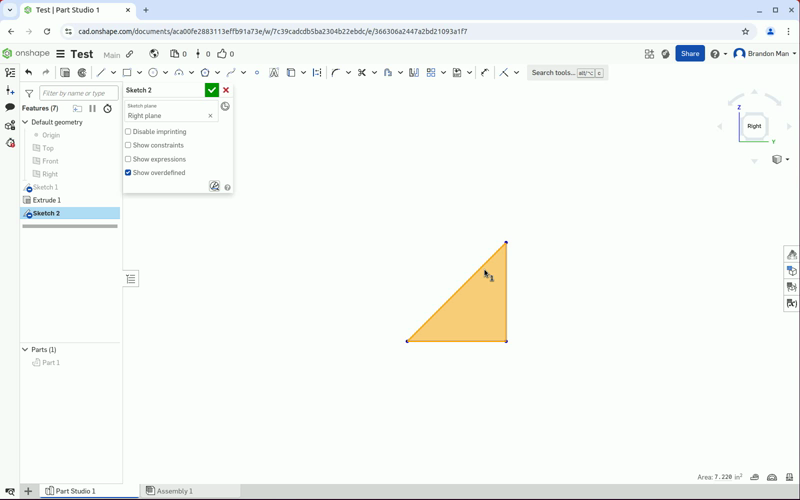
scroll(-6)
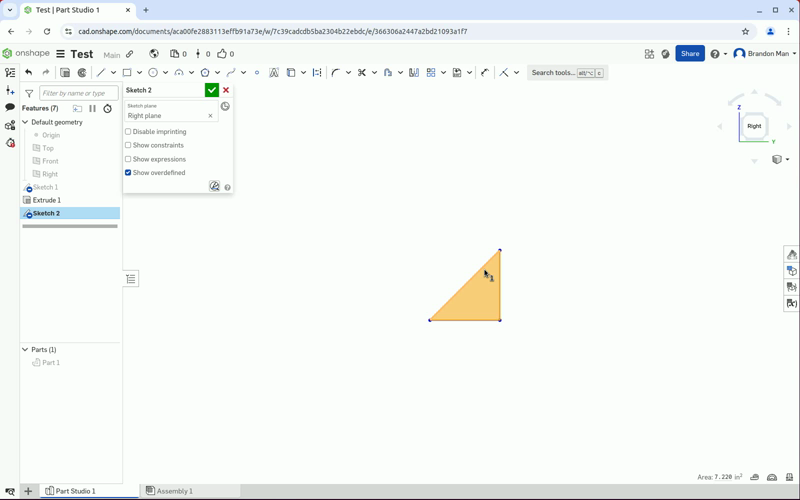
scroll(-6)
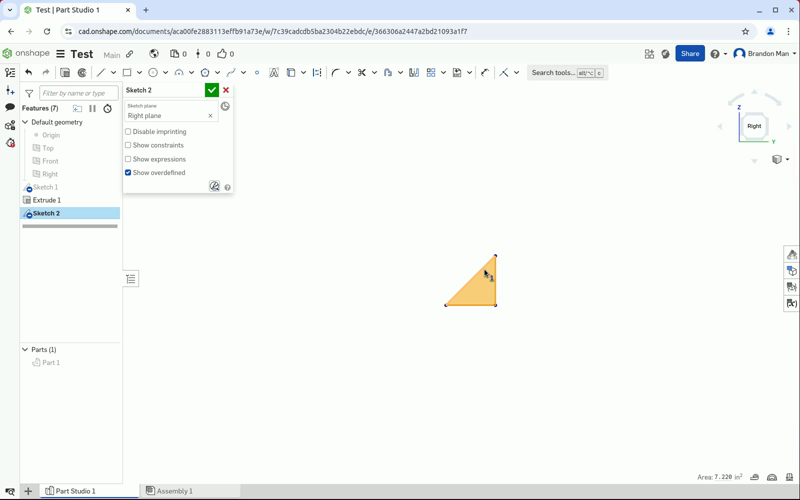
scroll(-6)
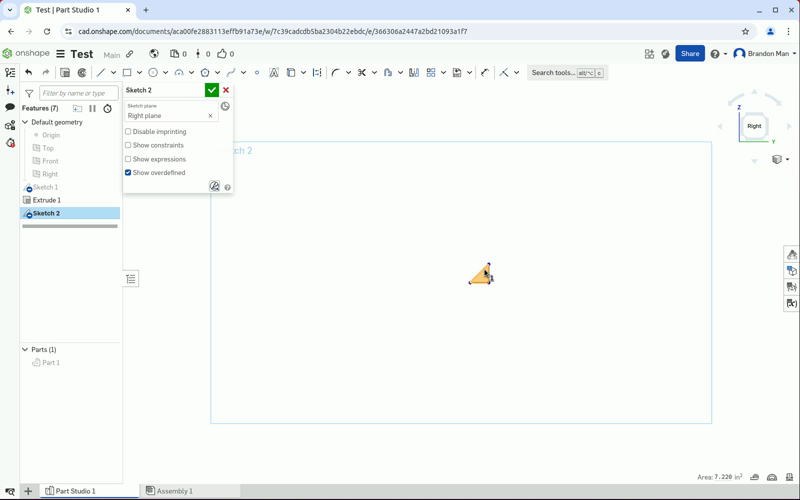
mouse_move(73, 352)
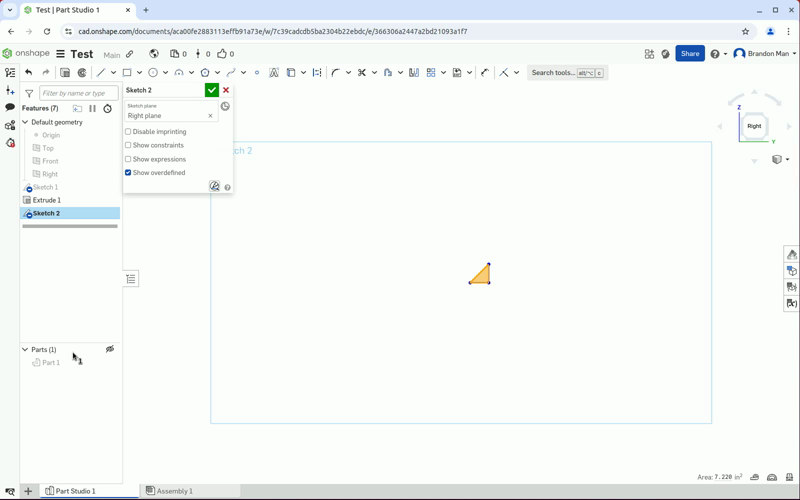
key(shift+y)
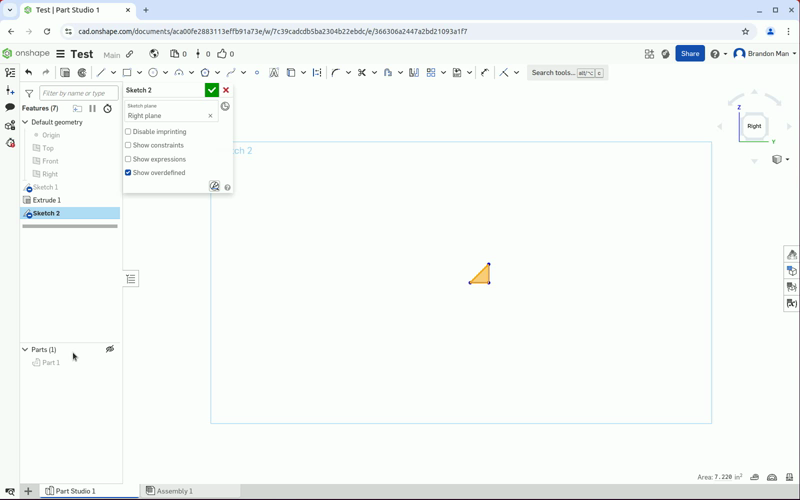
key(shift+e)
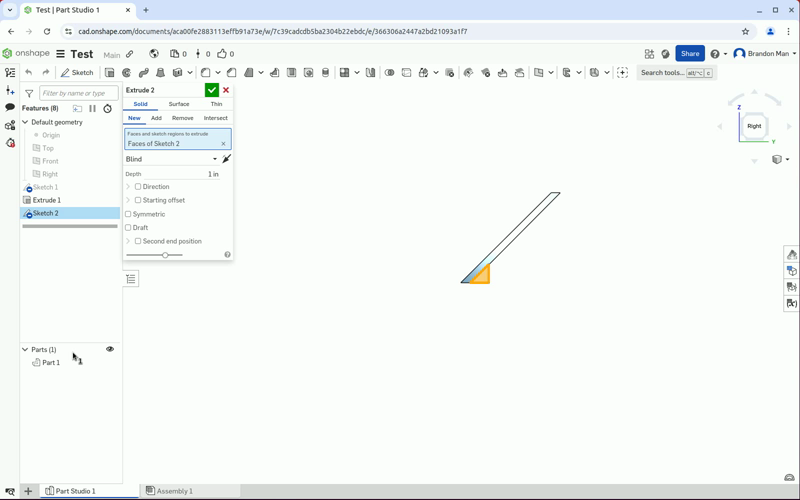
mouse_move(143, 106)
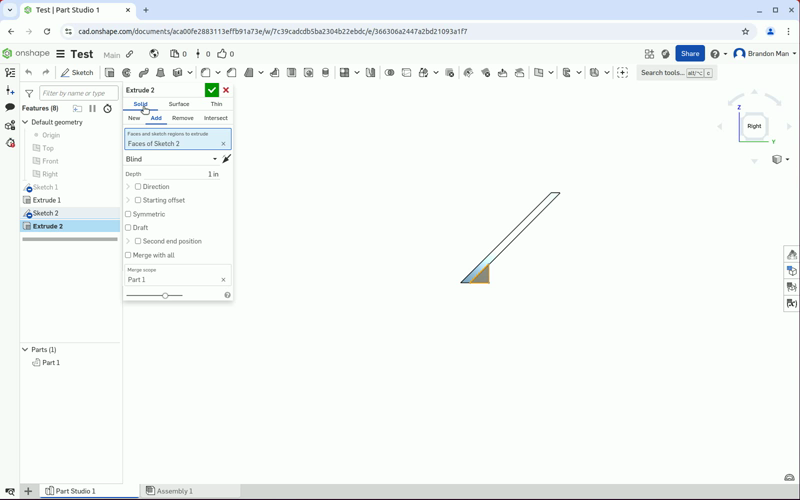
click(143, 106)
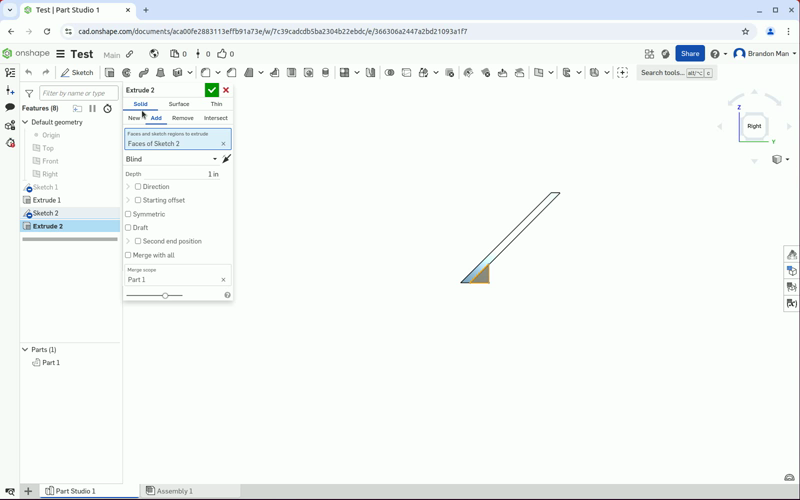
mouse_move(137, 120)
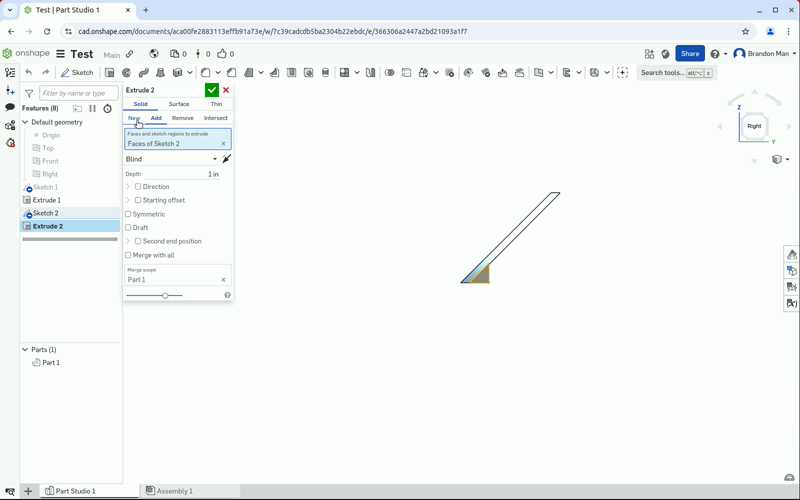
click(137, 120)
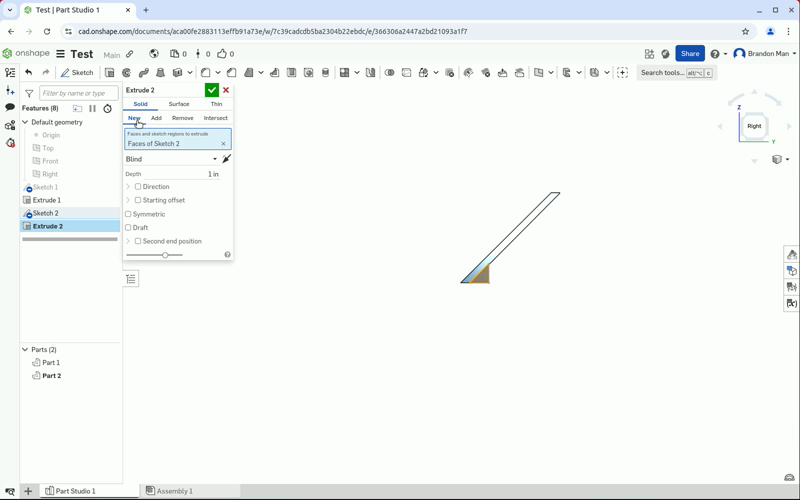
key(tab, 4)
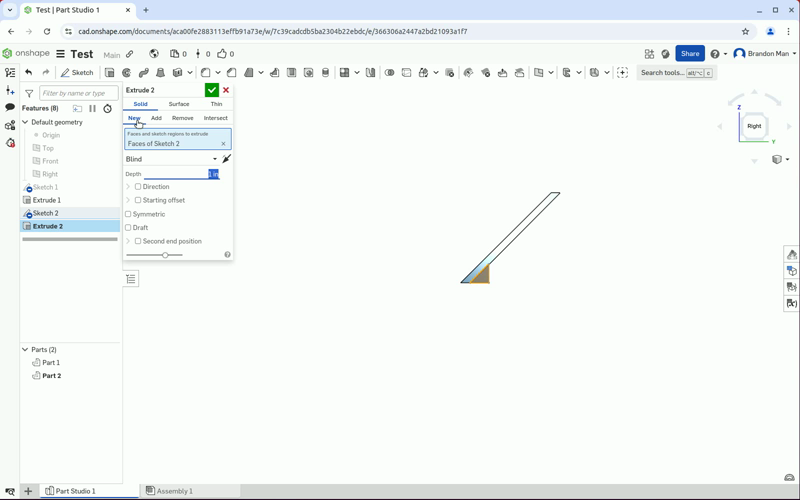
text(23.108)
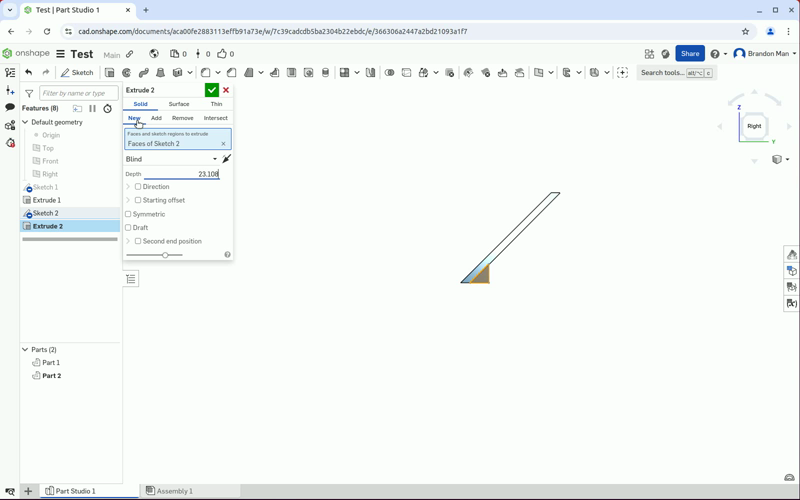
key(enter)
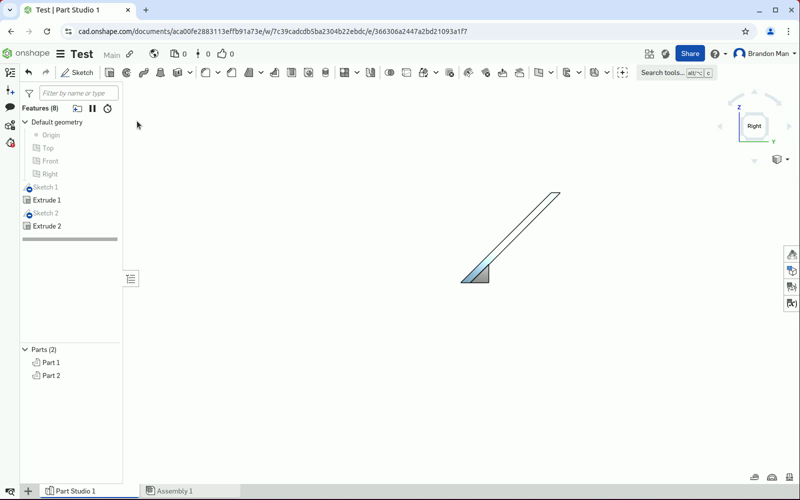
key(shift+h)
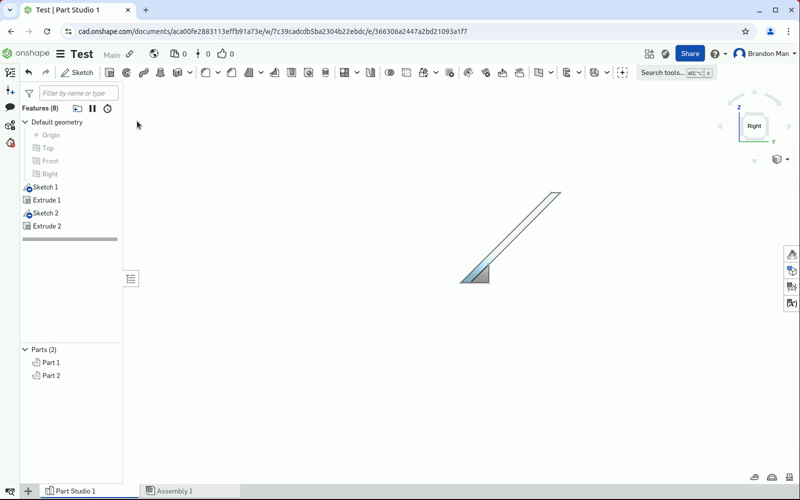
key(shift+h)
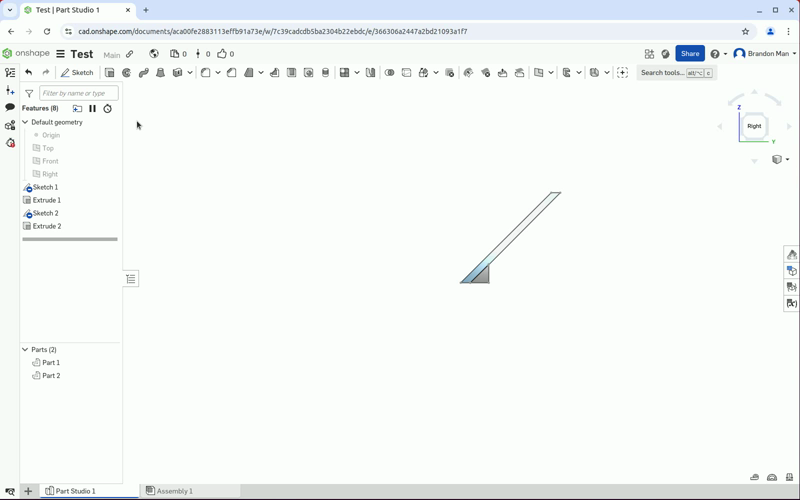
key(shift+7)
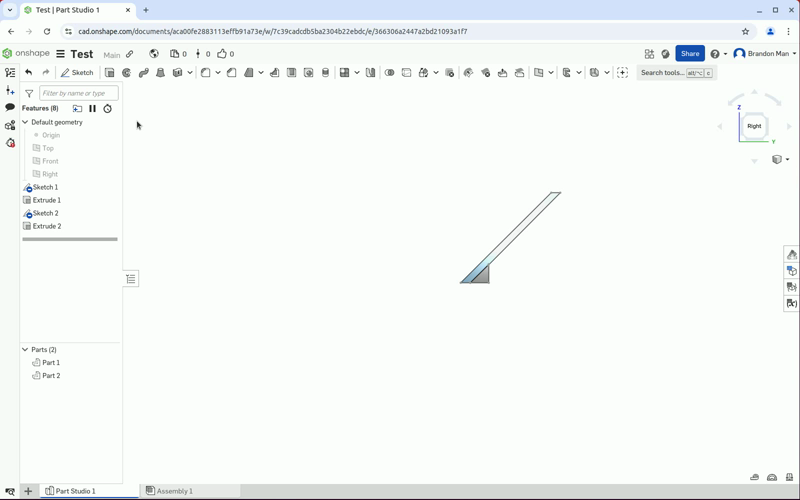
key(right, 2)
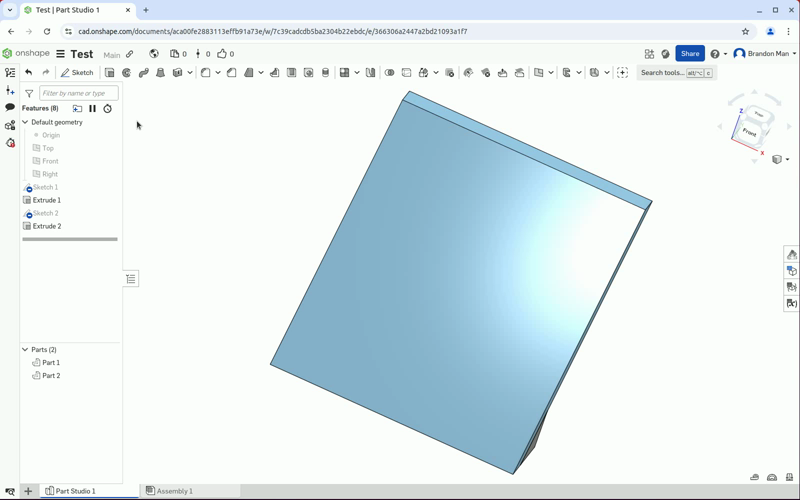
key(down, 2)
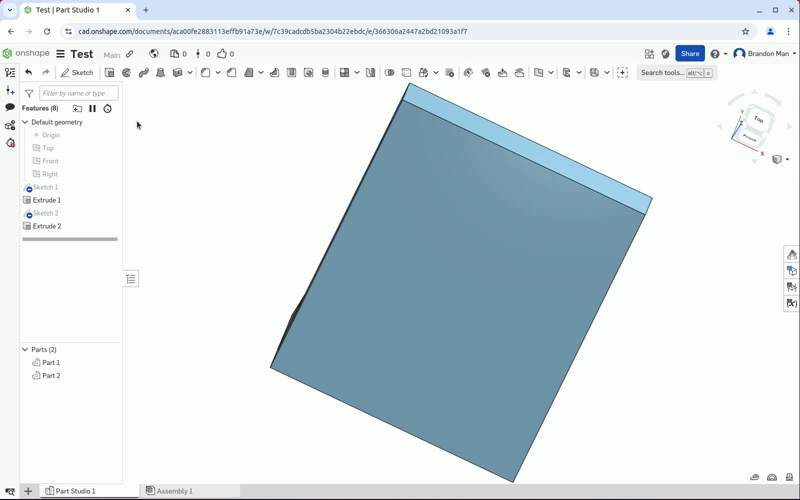
key(up, 2)
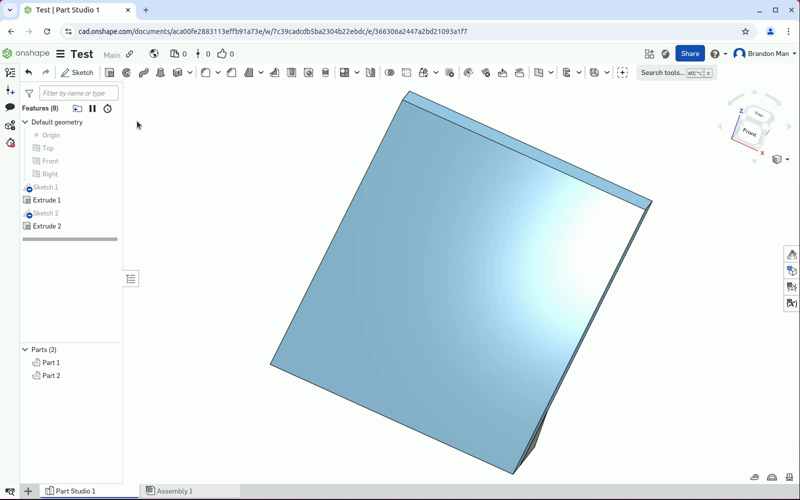
key(left, 2)
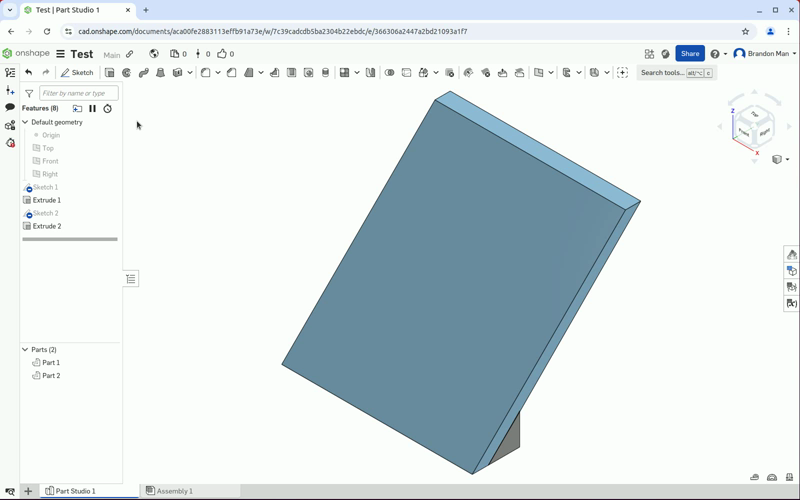
mouse_move(73, 189)
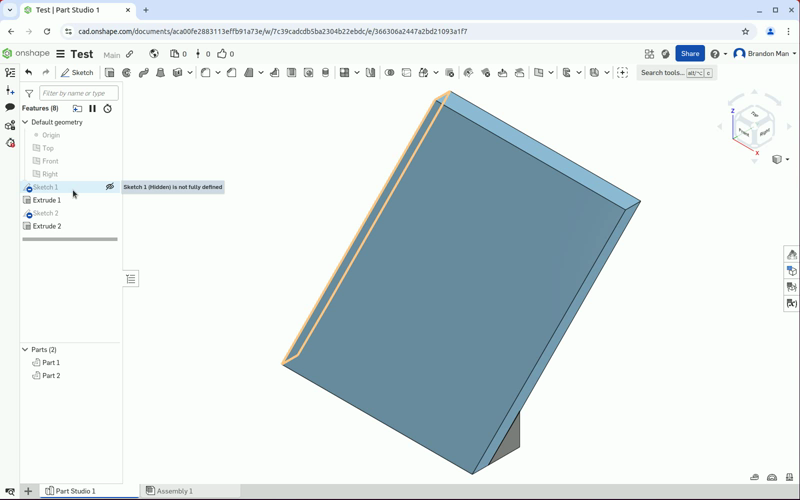
click(73, 189)